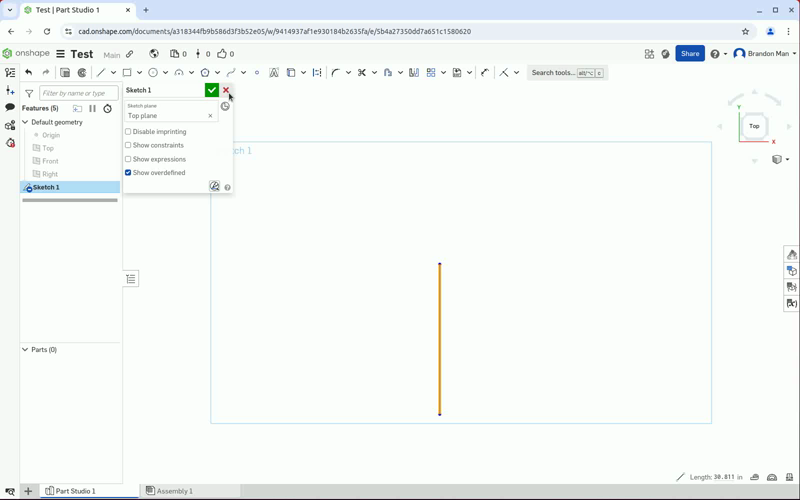
key(shift+h)
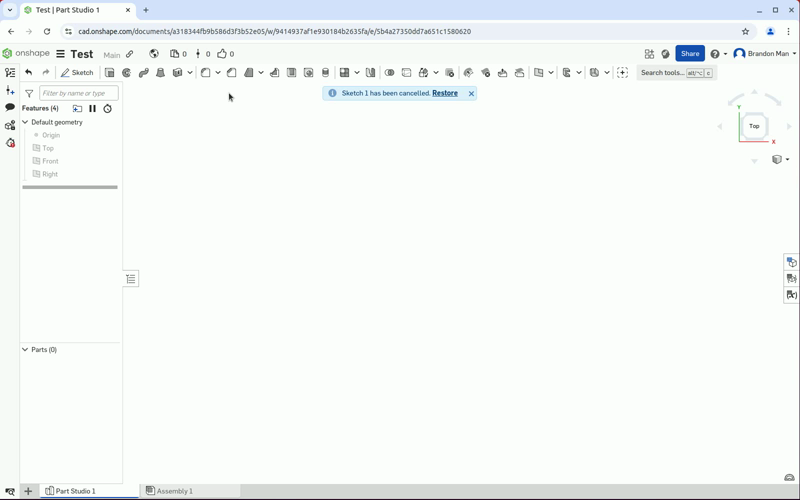
mouse_move(73, 352)
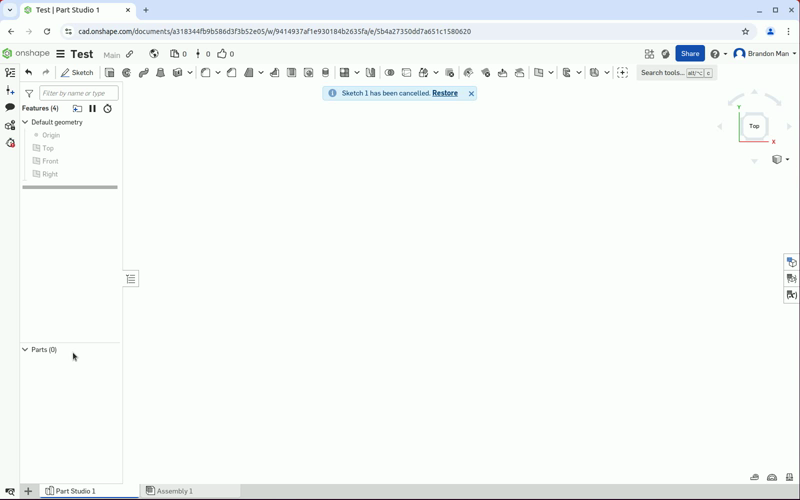
key(y)
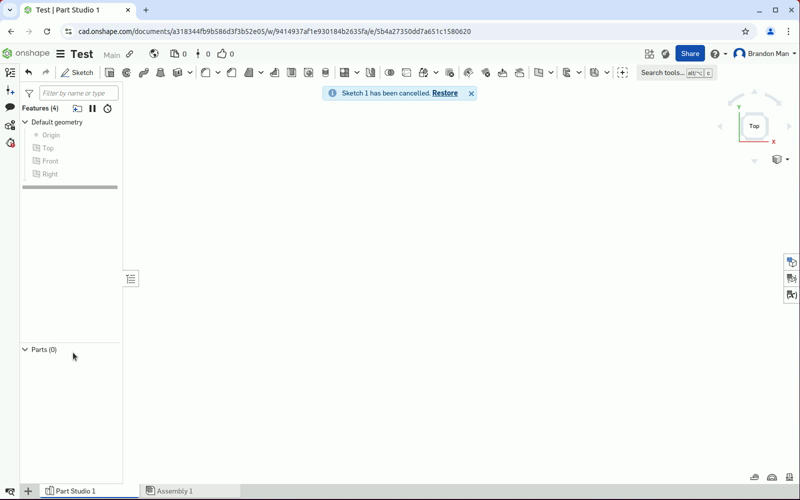
key(shift+p)
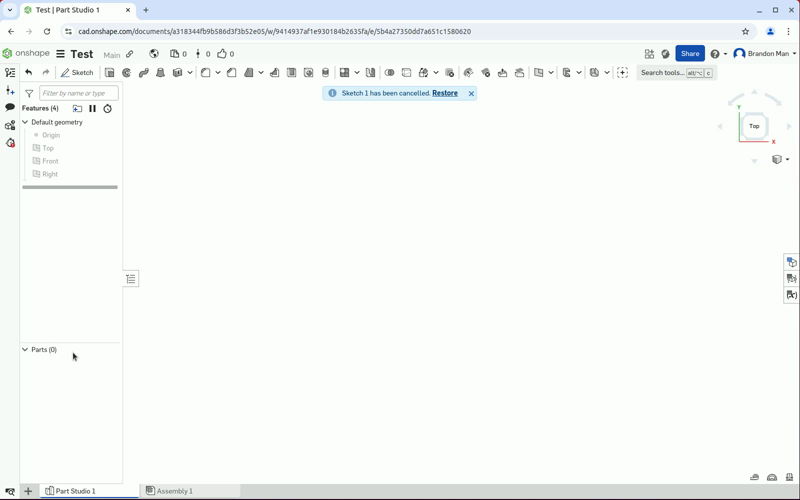
key(space)
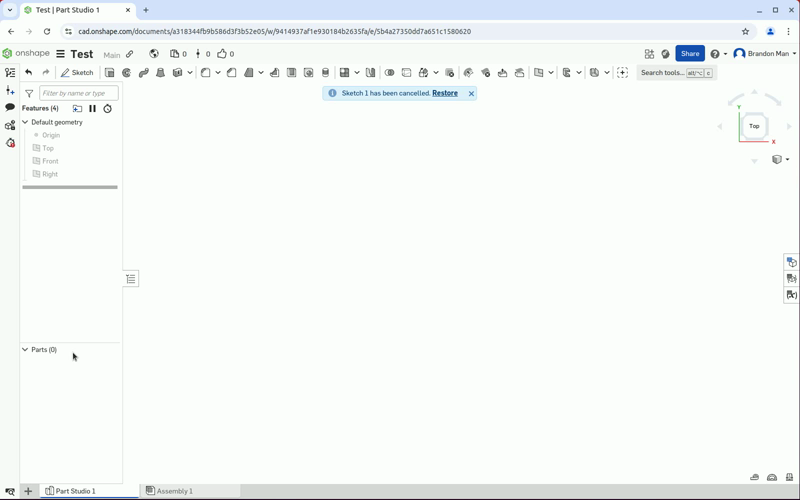
key_down(shift)
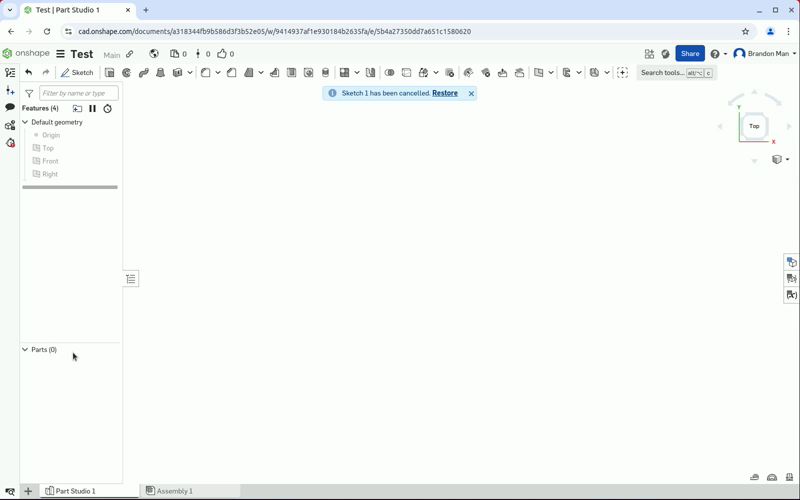
key(up)
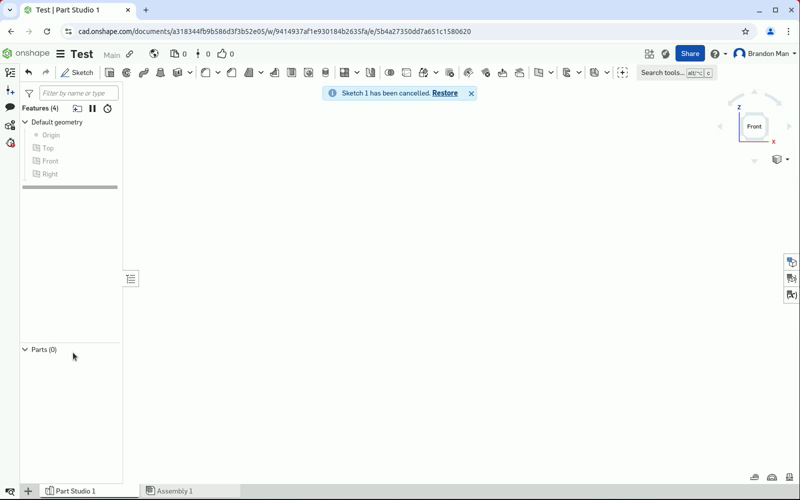
key_up(shift)
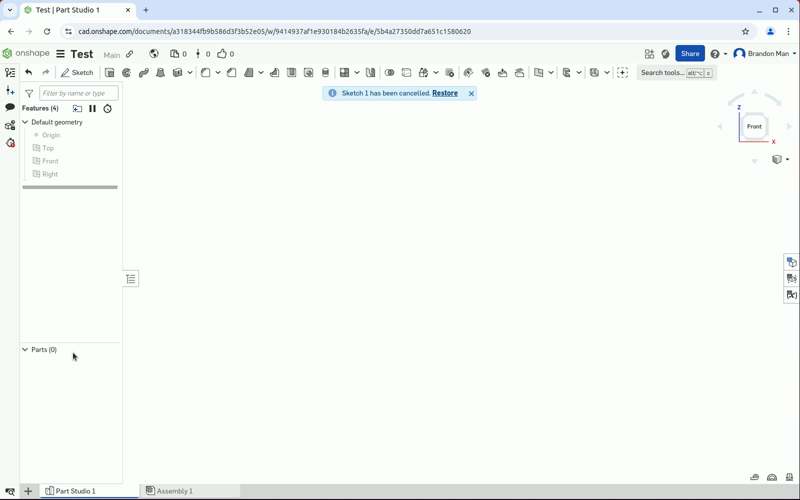
mouse_move(73, 352)
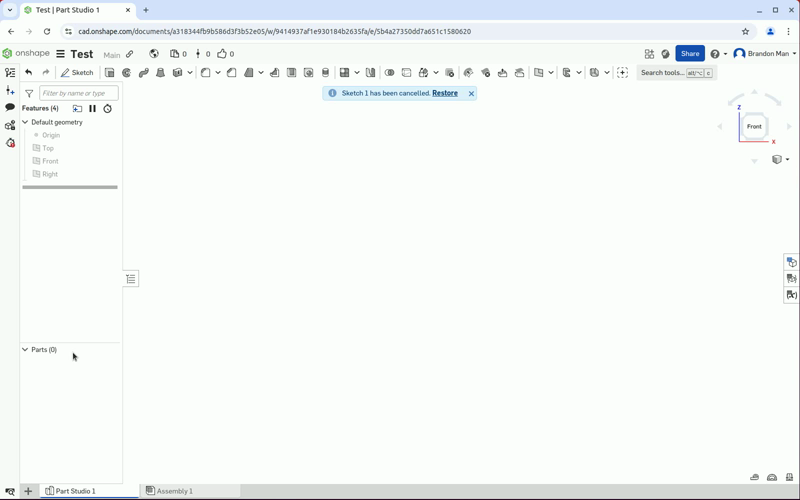
key(shift+y)
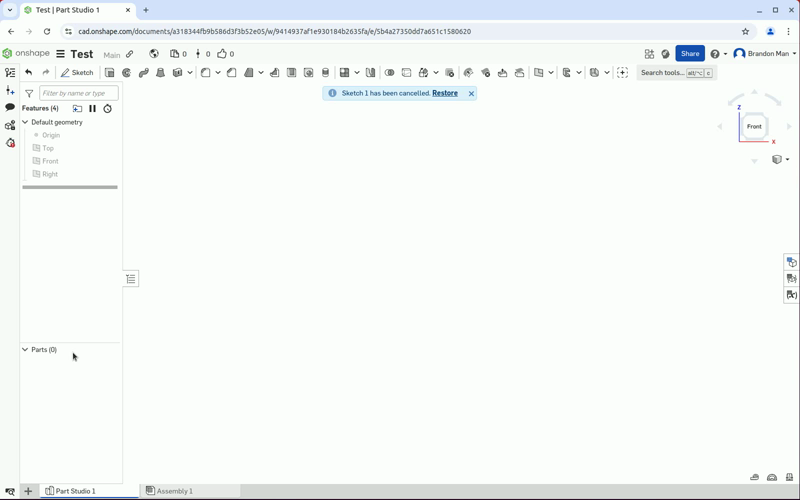
key(shift+s)
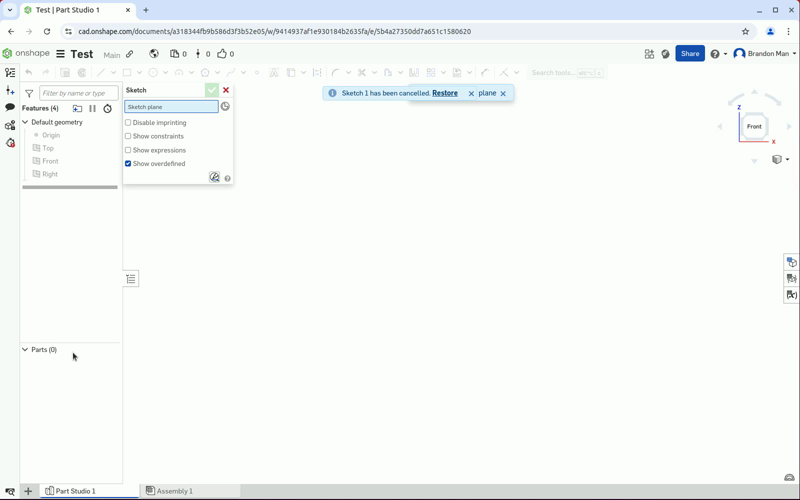
mouse_move(73, 163)
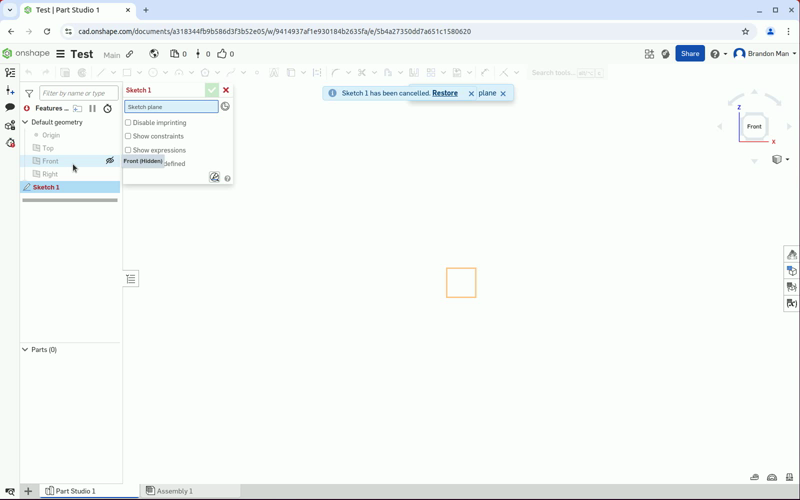
click(73, 163)
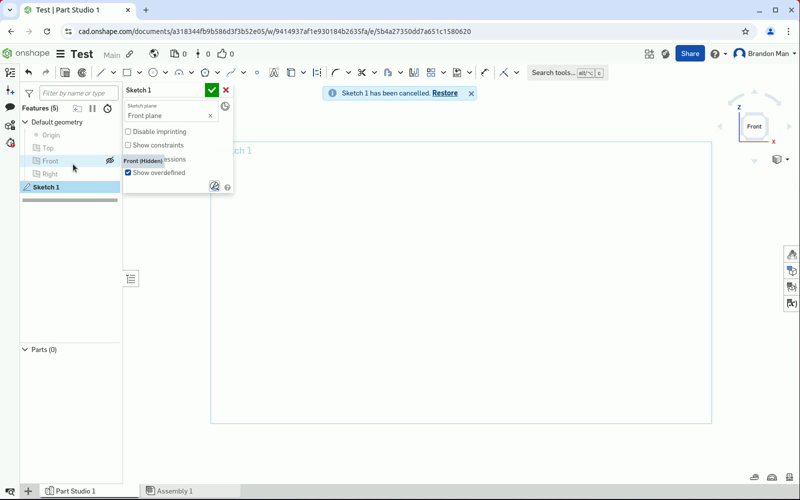
mouse_move(73, 352)
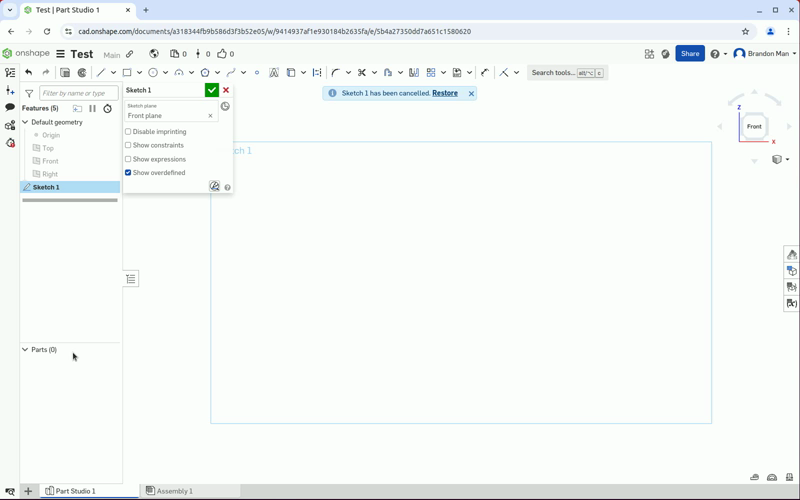
key(y)
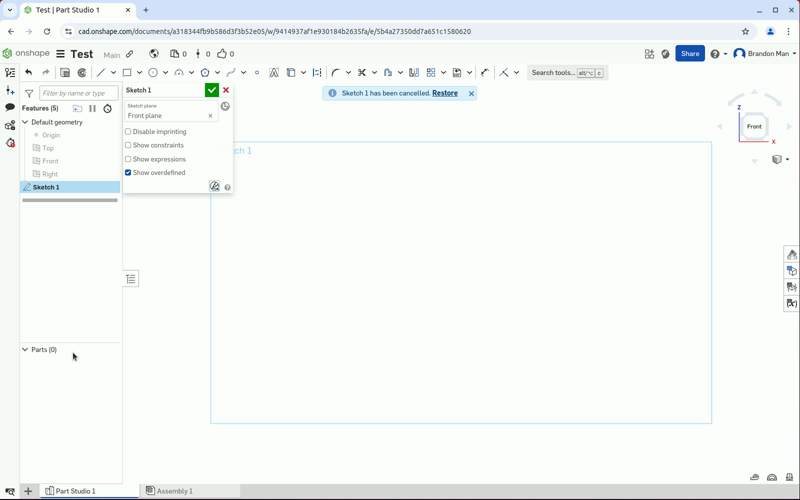
key(l)
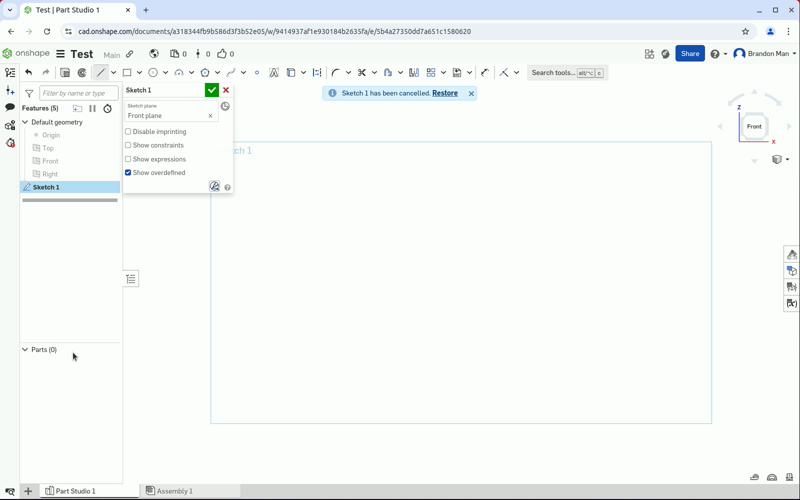
key_down(shift)
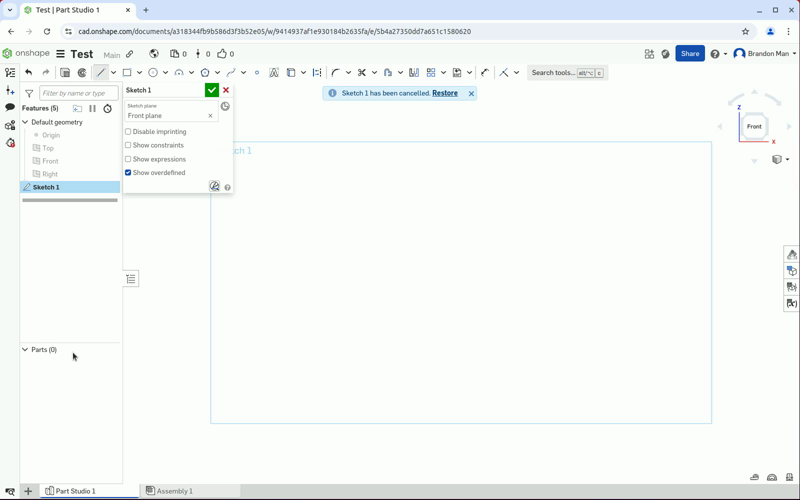
mouse_move(416, 395)
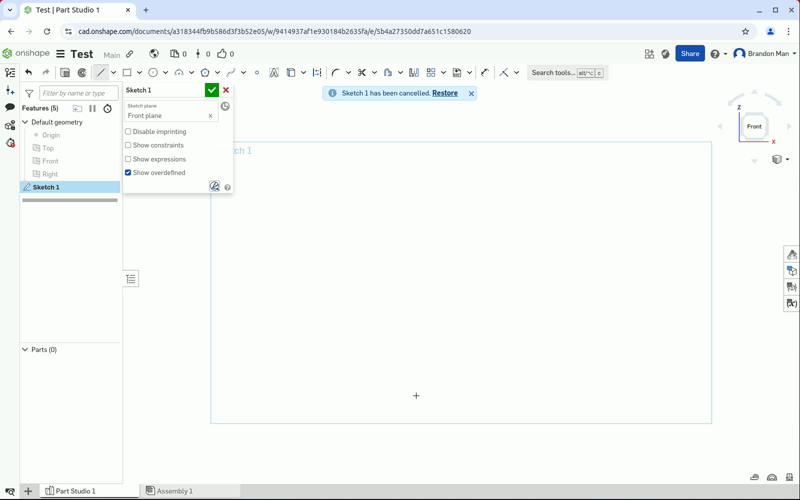
click(416, 395)
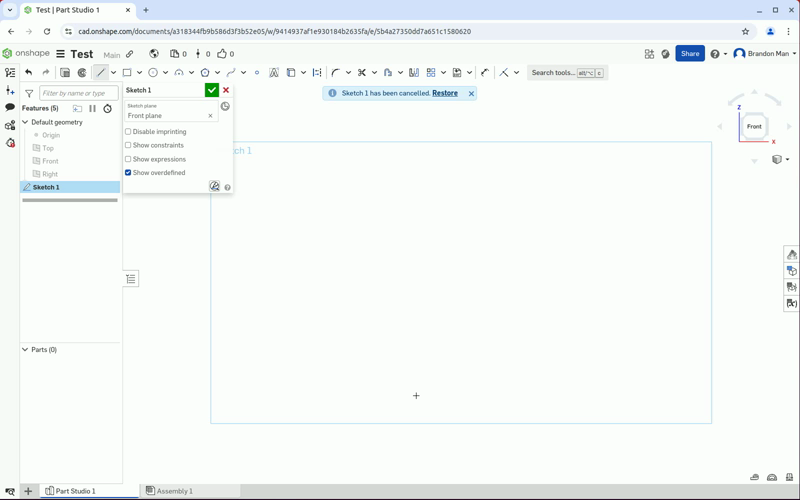
key_up(shift)
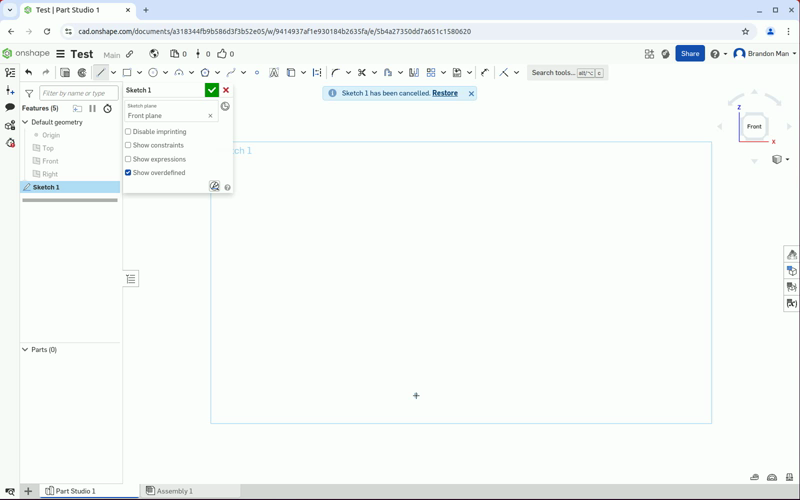
key_down(shift)
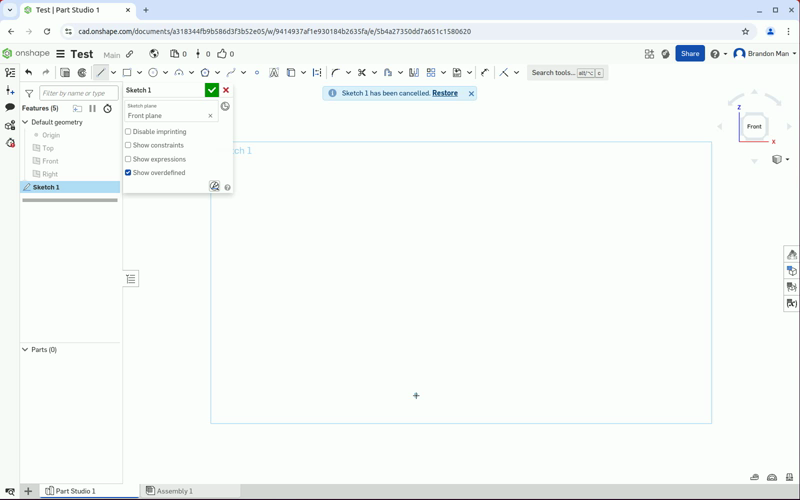
mouse_move(505, 395)
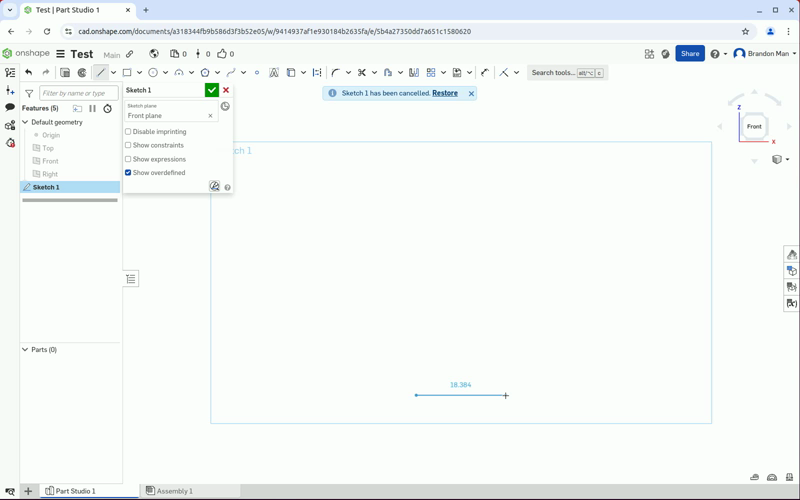
click(505, 395)
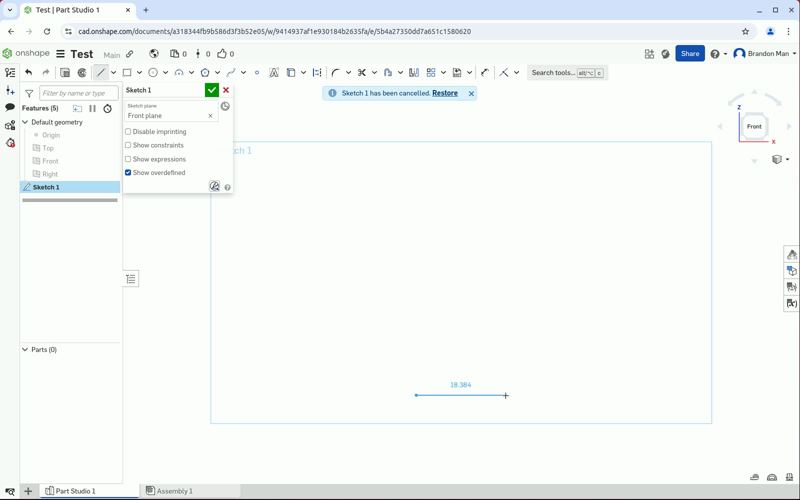
key_up(shift)
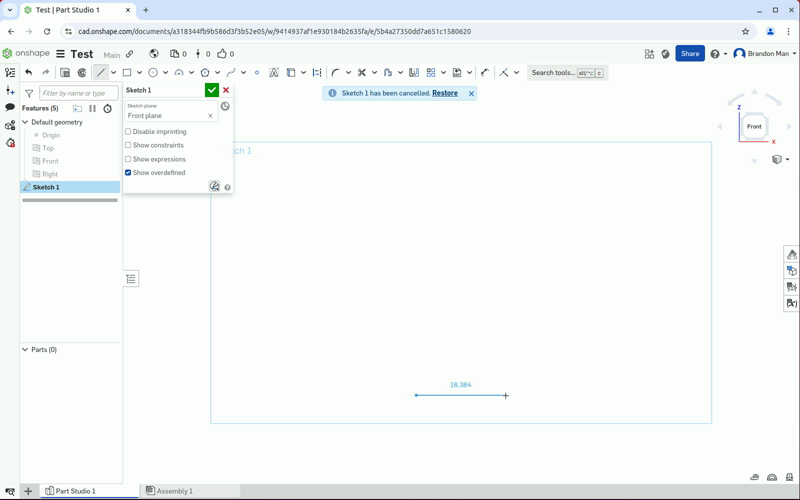
key_down(shift)
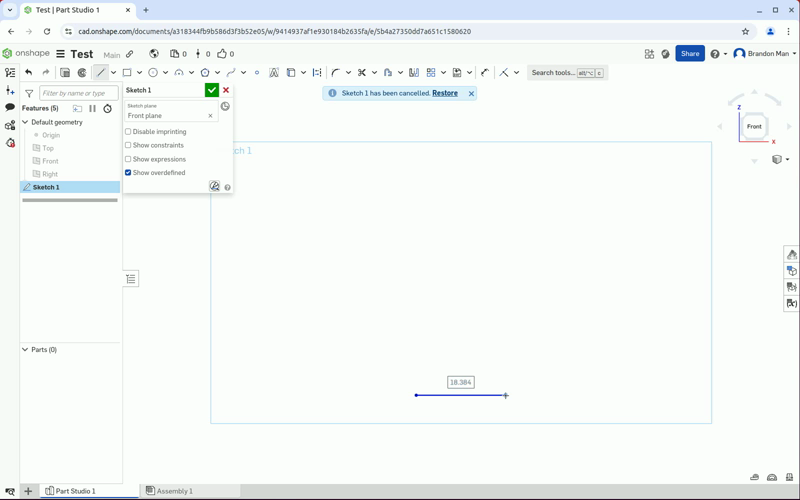
mouse_move(505, 171)
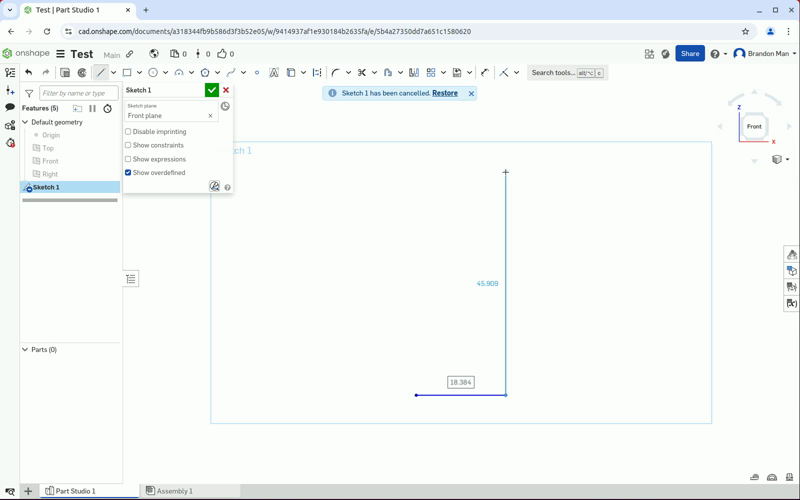
click(505, 171)
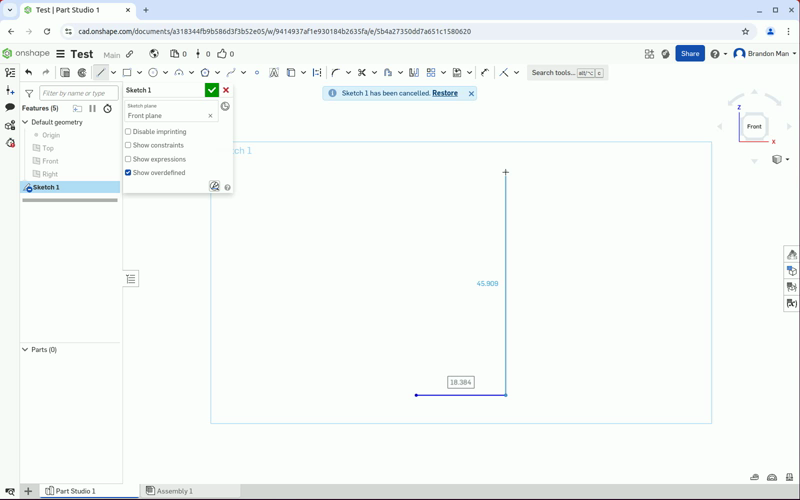
key_up(shift)
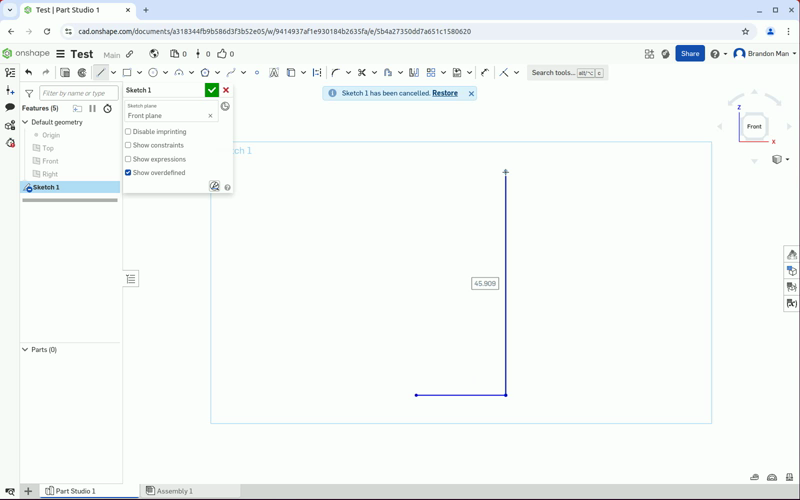
key_down(shift)
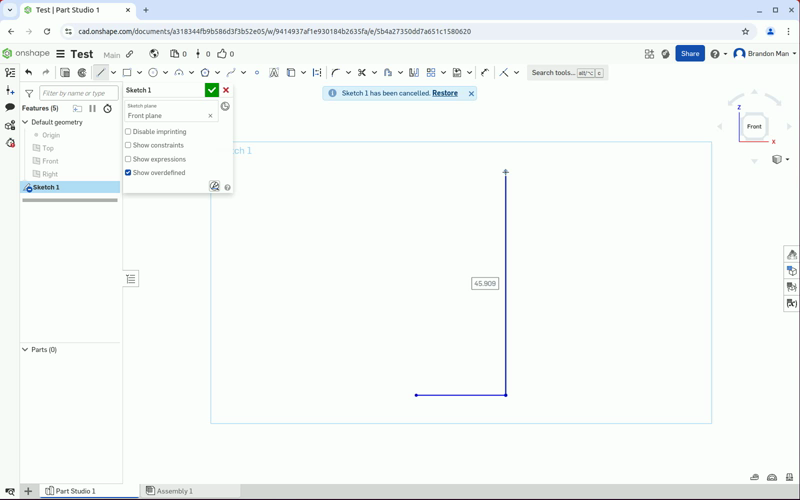
mouse_move(416, 171)
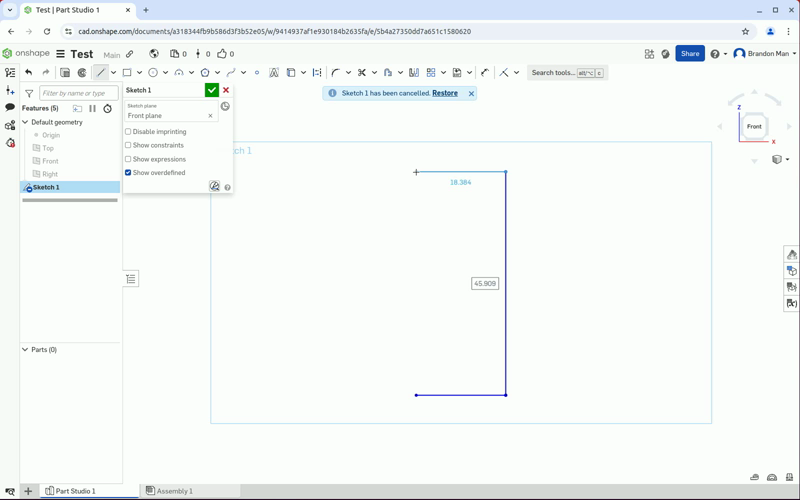
click(416, 171)
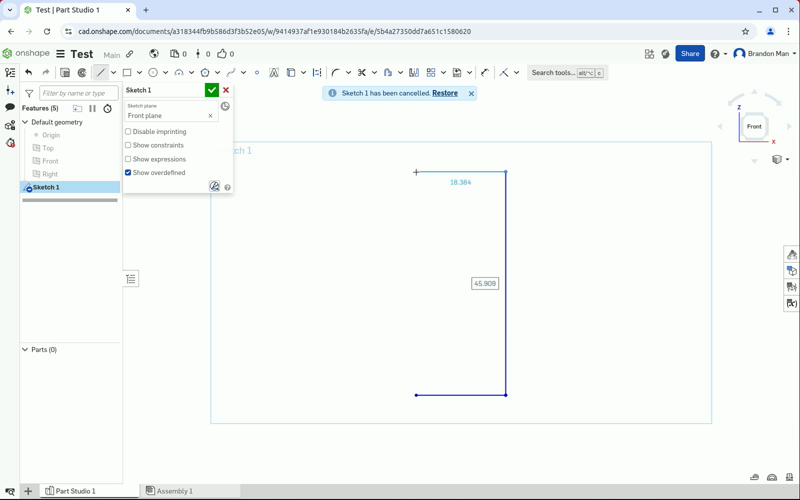
key_up(shift)
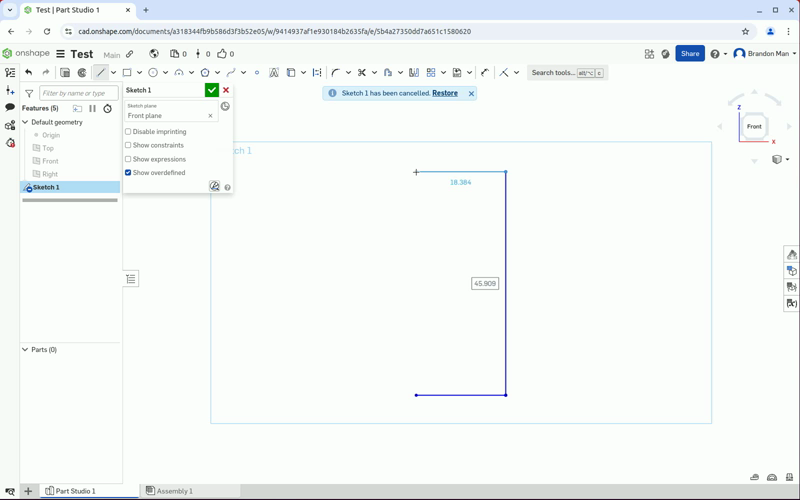
key_down(shift)
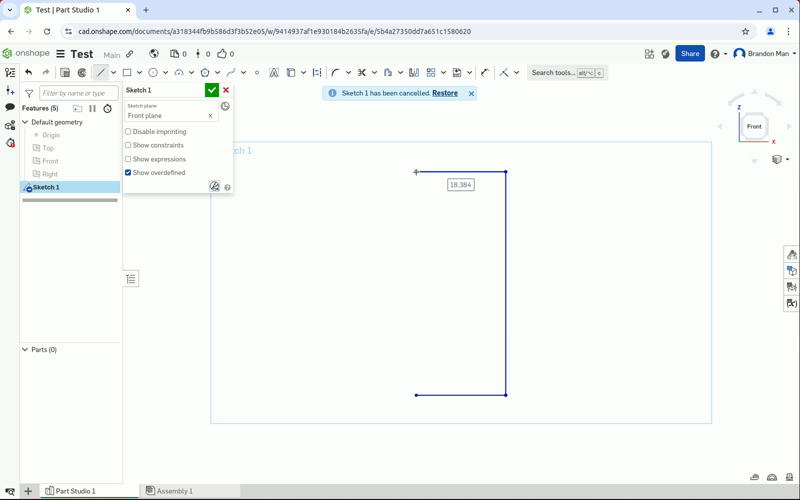
mouse_move(416, 395)
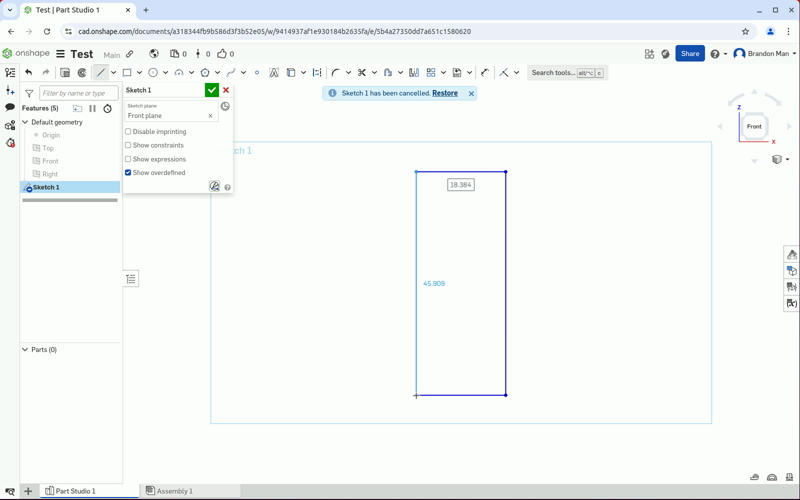
key_up(shift)
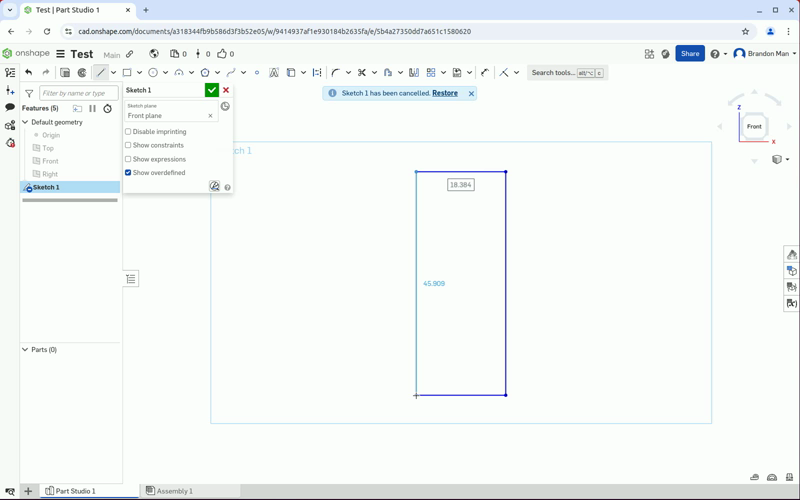
click(416, 395)
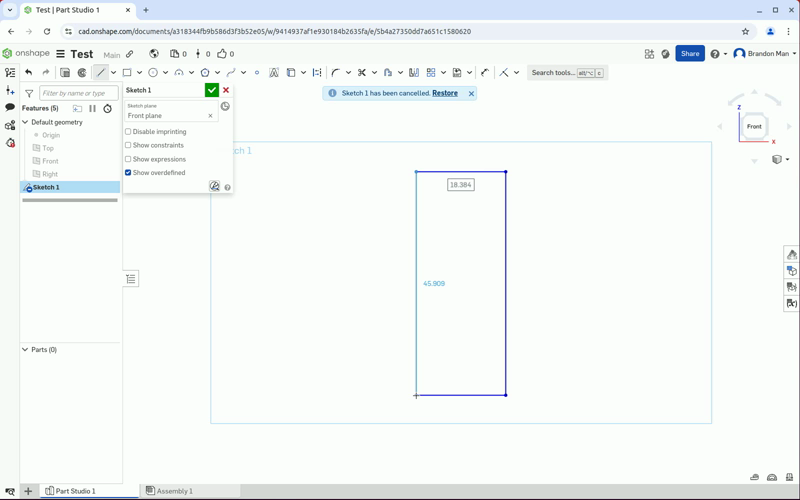
key(esc)
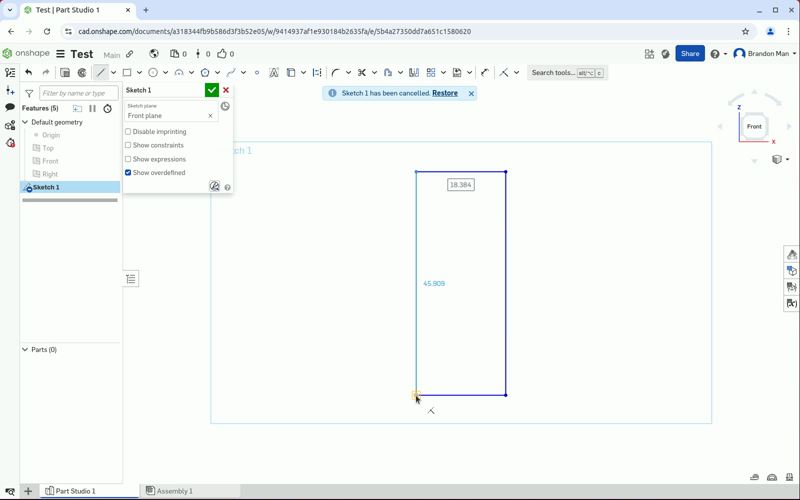
mouse_move(474, 274)
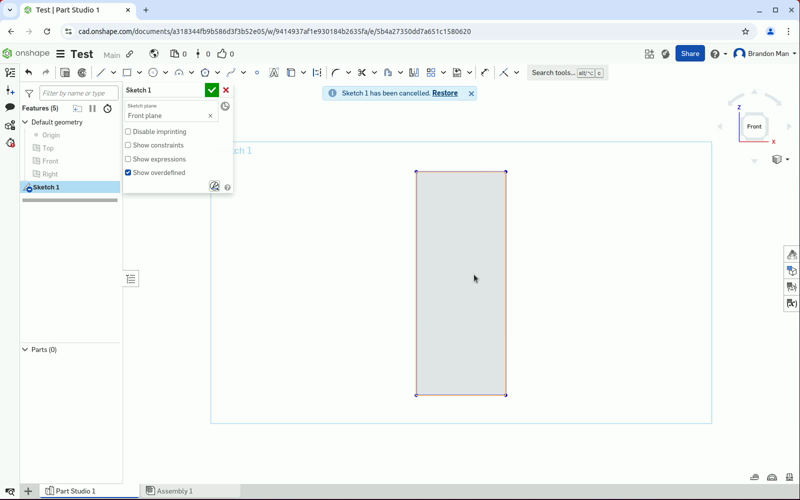
click(474, 274)
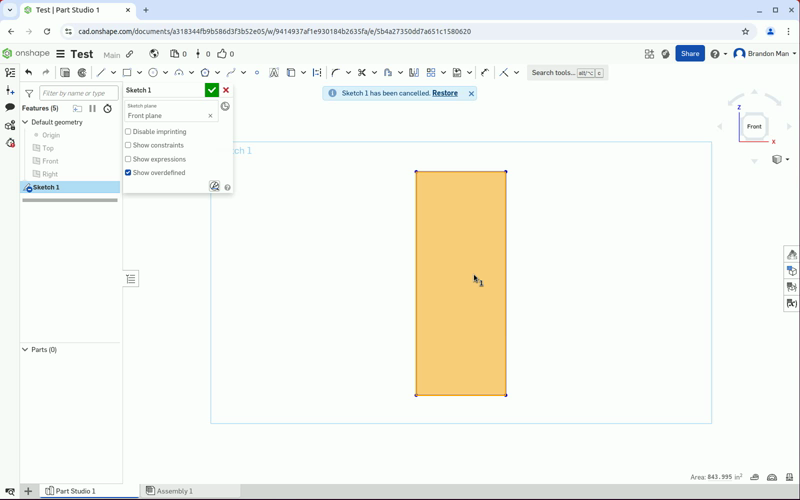
mouse_move(73, 352)
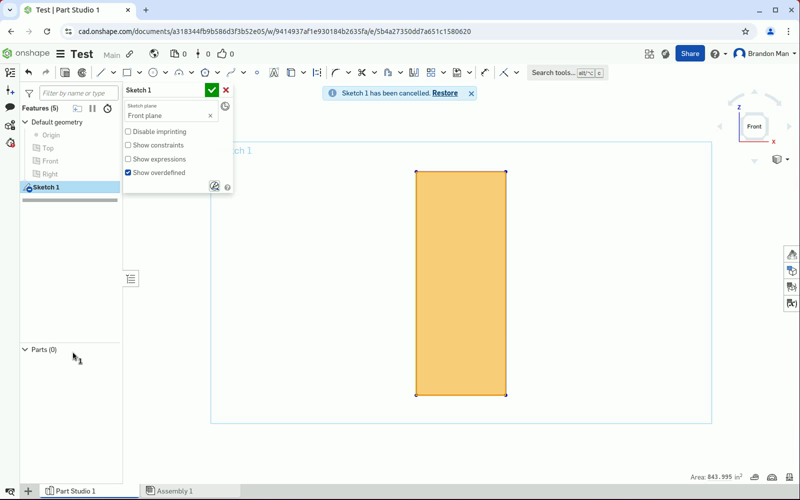
key(shift+y)
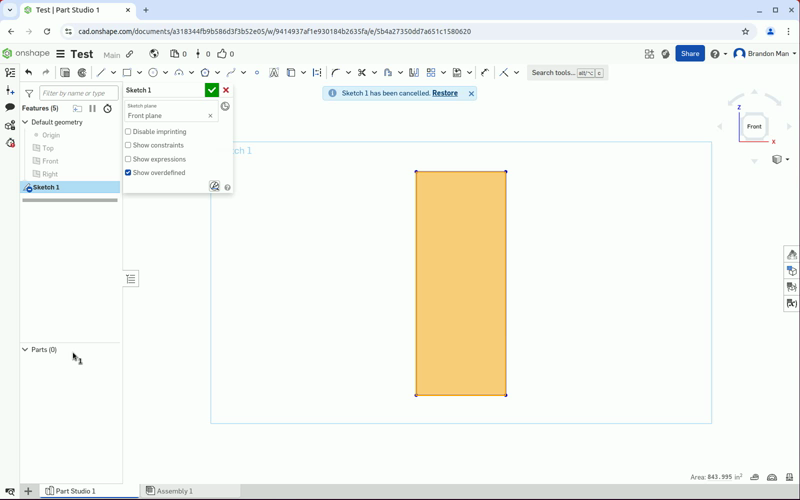
key(shift+e)
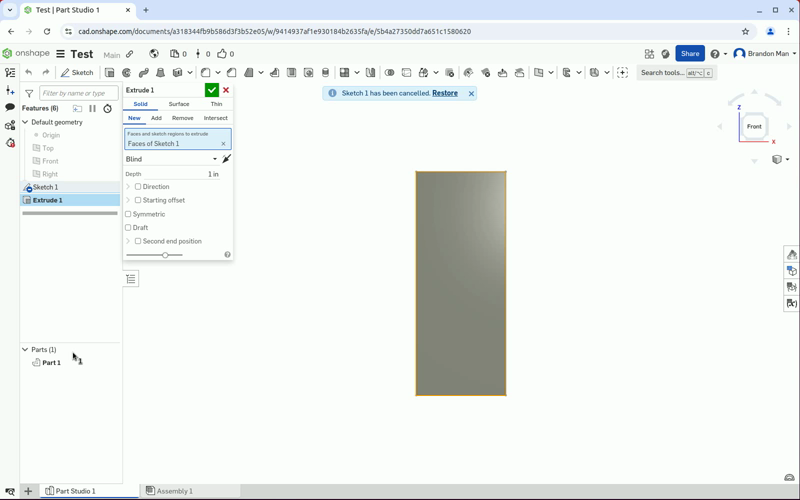
mouse_move(143, 106)
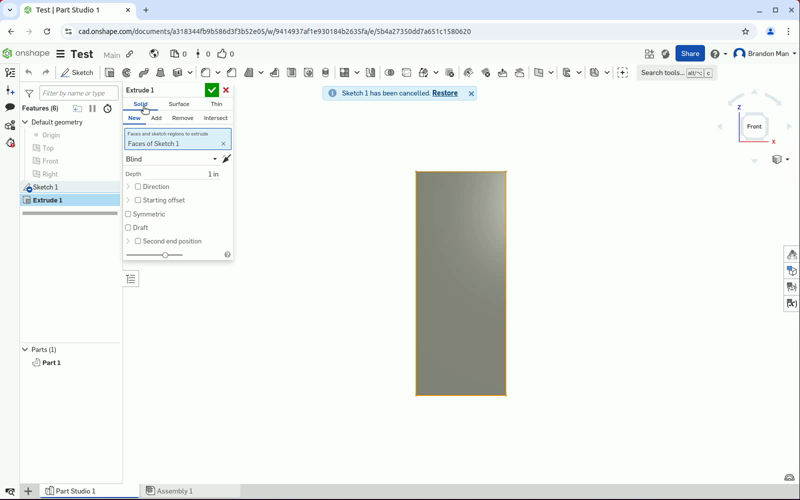
click(143, 106)
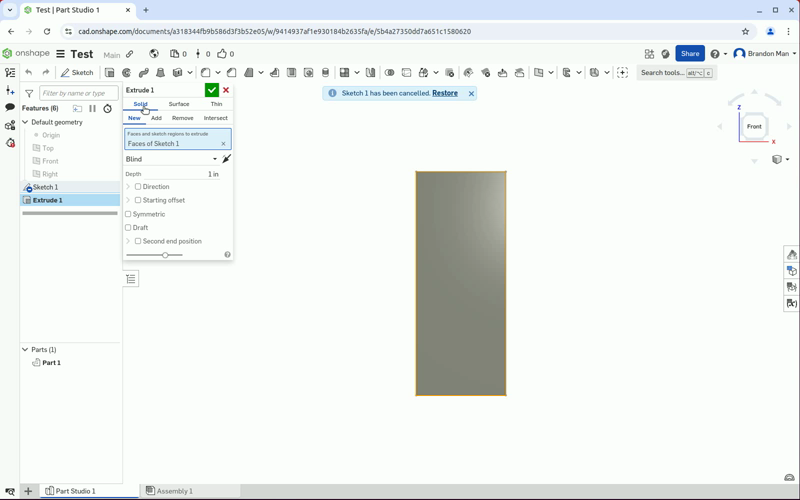
mouse_move(137, 120)
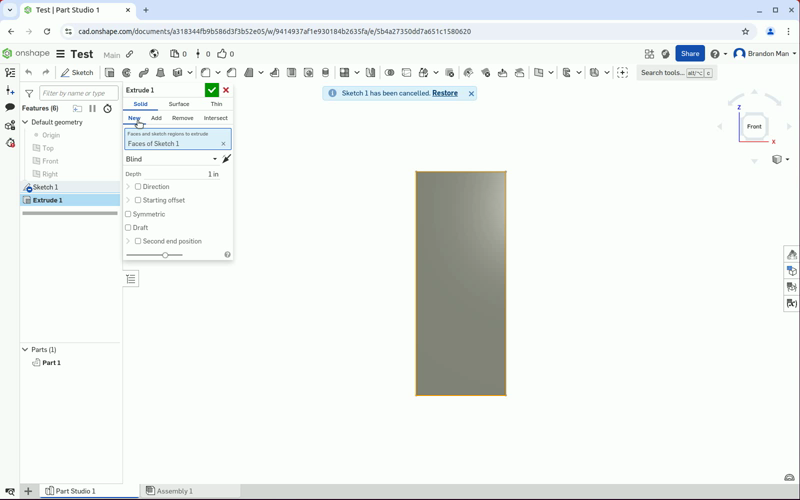
click(137, 120)
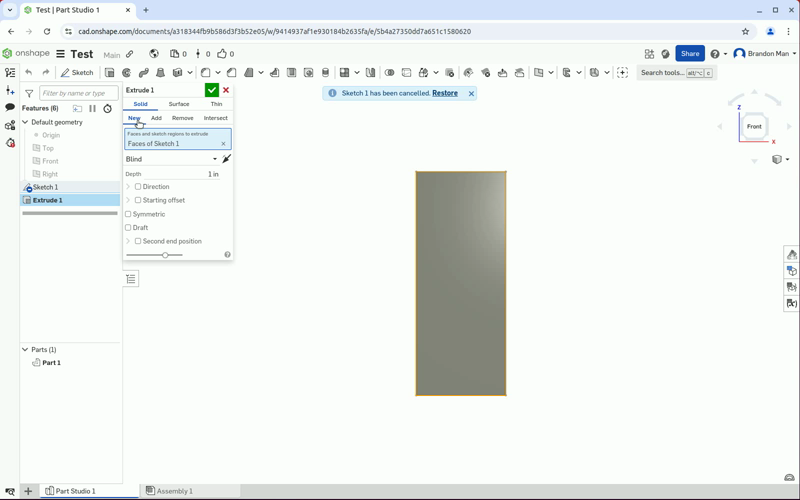
key(tab, 4)
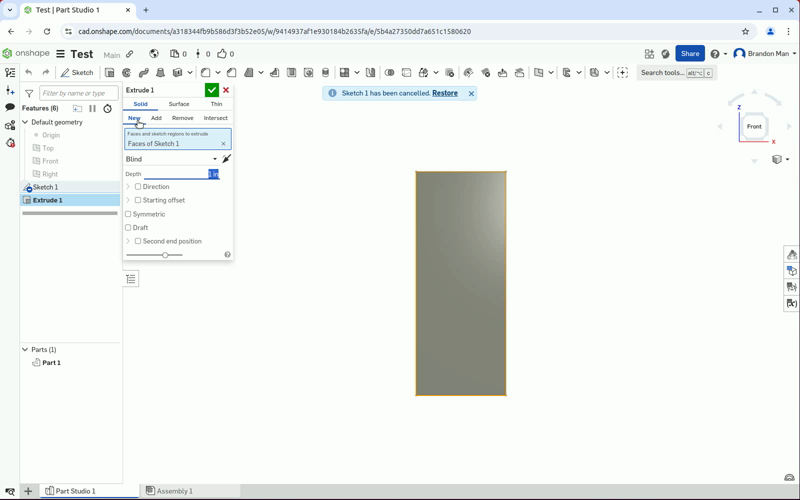
text(2.407)
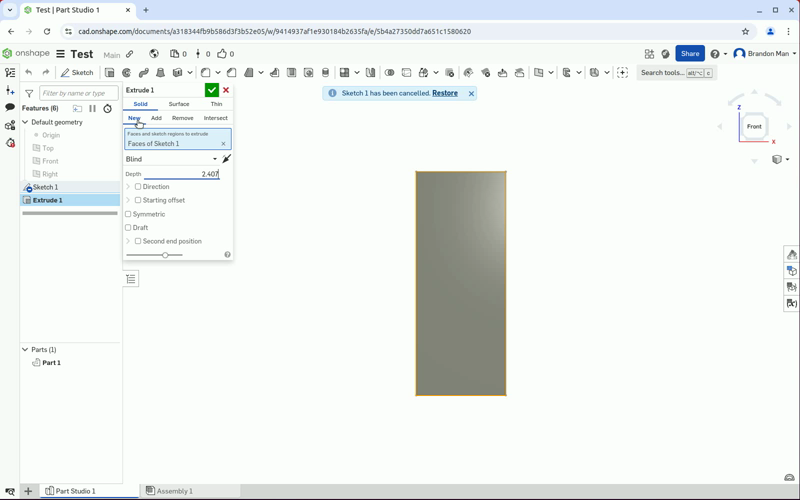
key(enter)
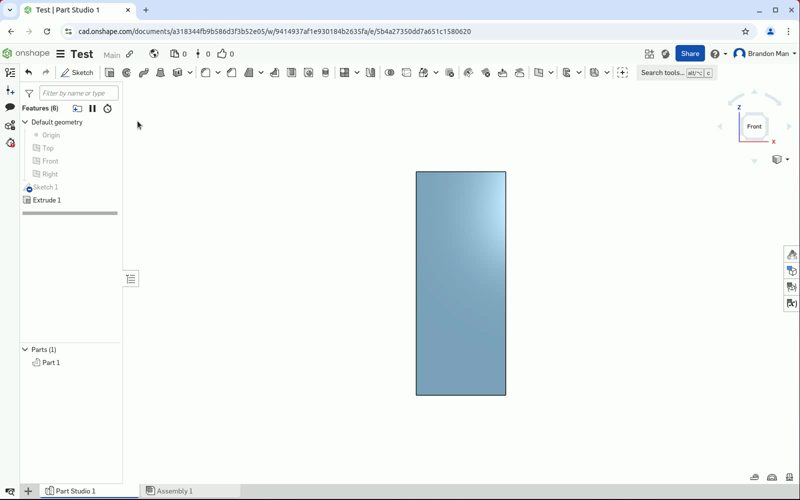
key(shift+h)
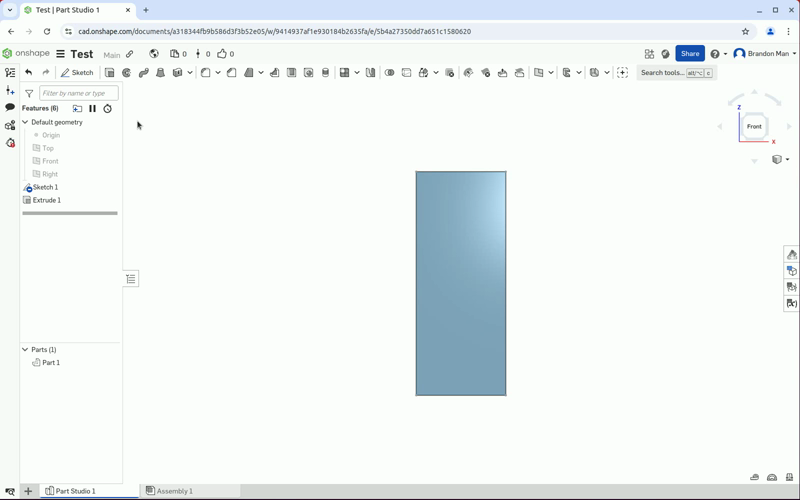
key(shift+h)
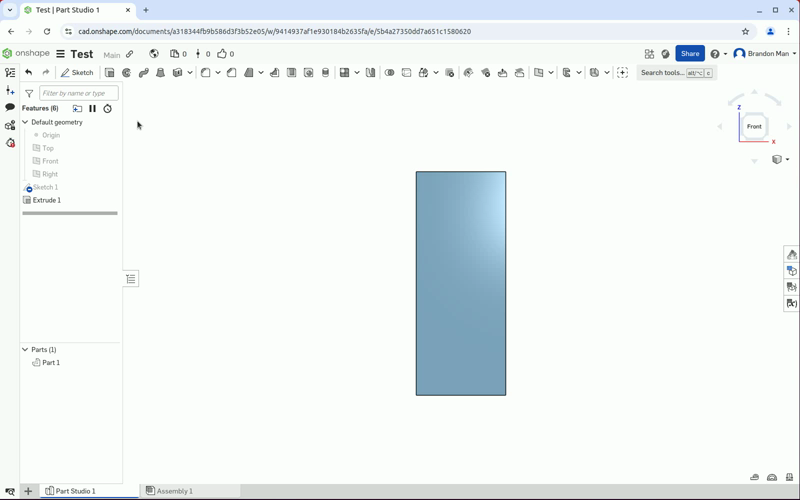
mouse_move(73, 189)
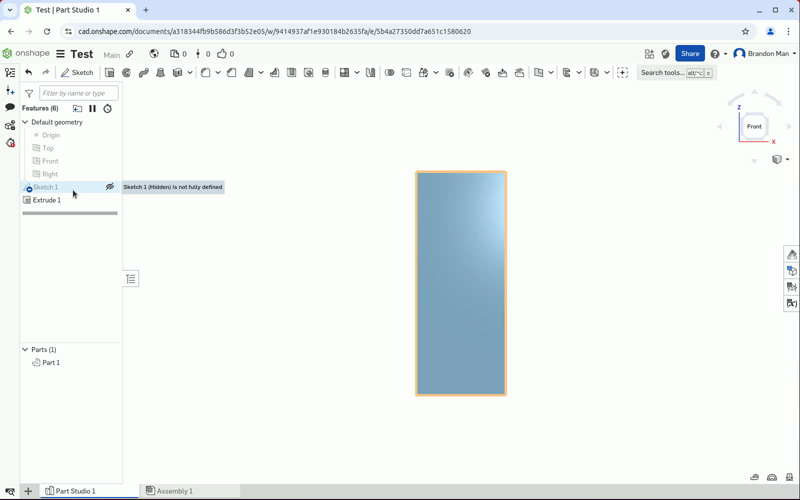
click(73, 189)
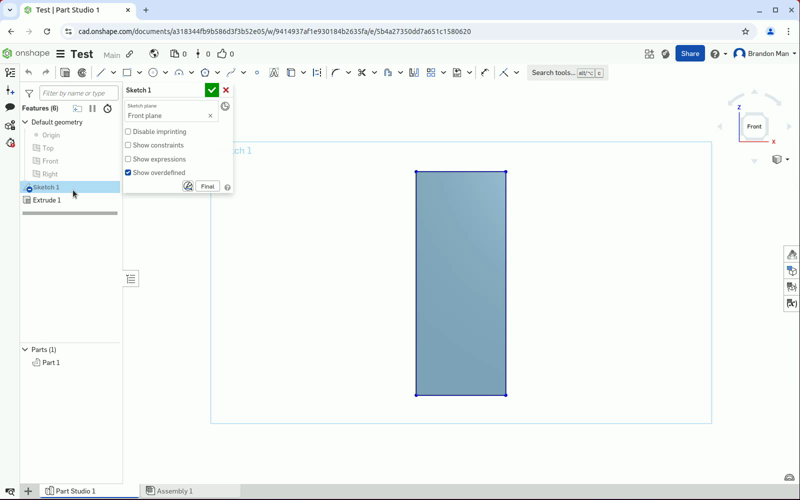
mouse_move(229, 92)
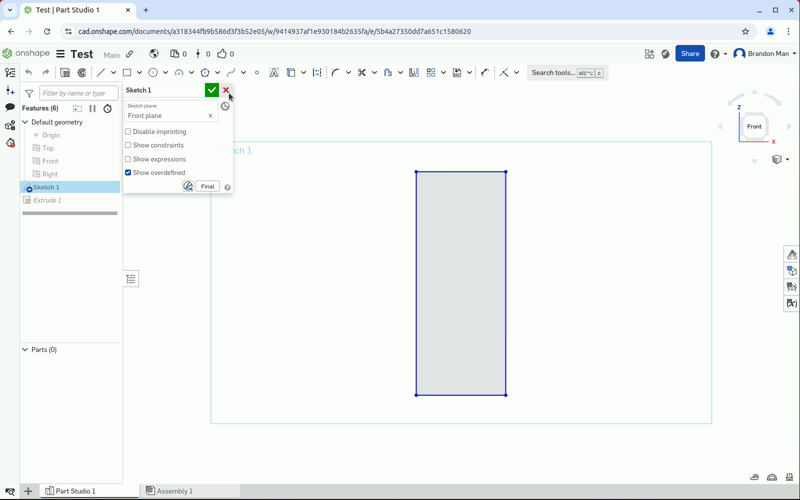
click(229, 92)
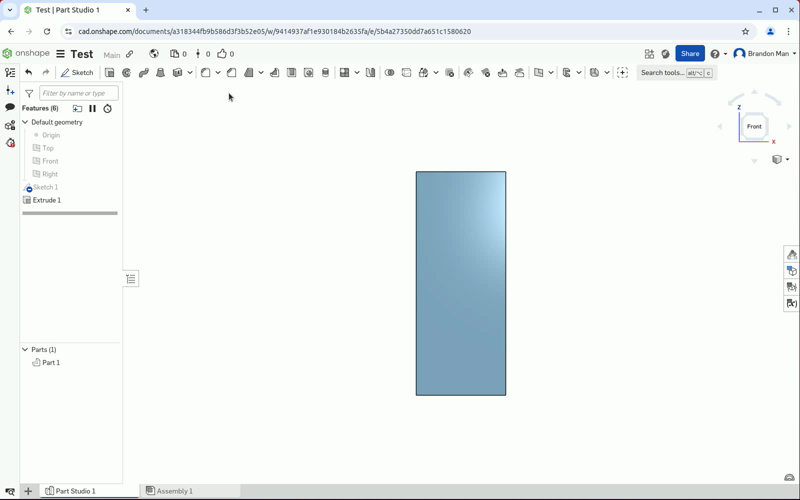
mouse_move(541, 75)
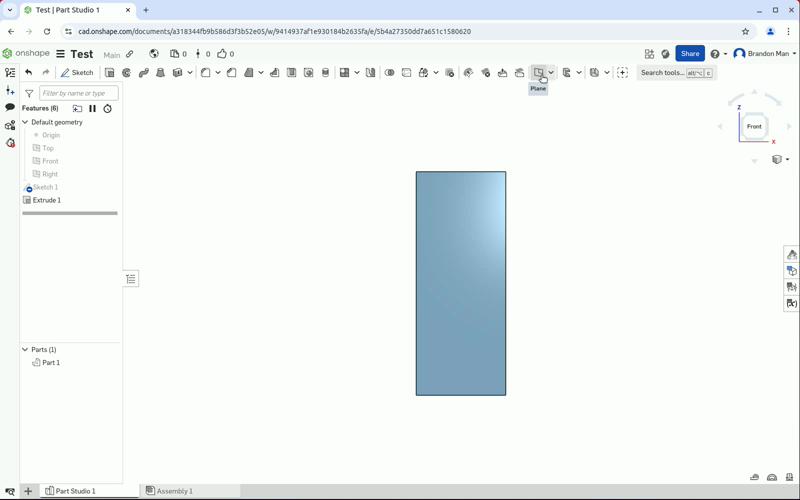
click(541, 75)
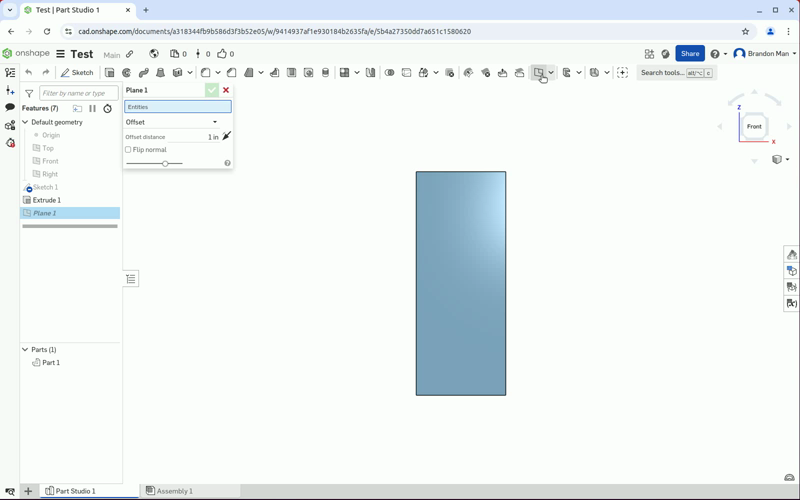
mouse_move(73, 163)
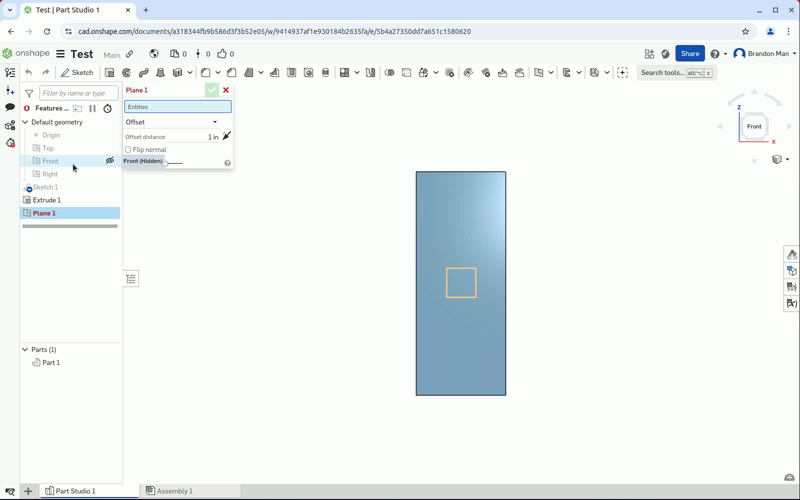
click(73, 163)
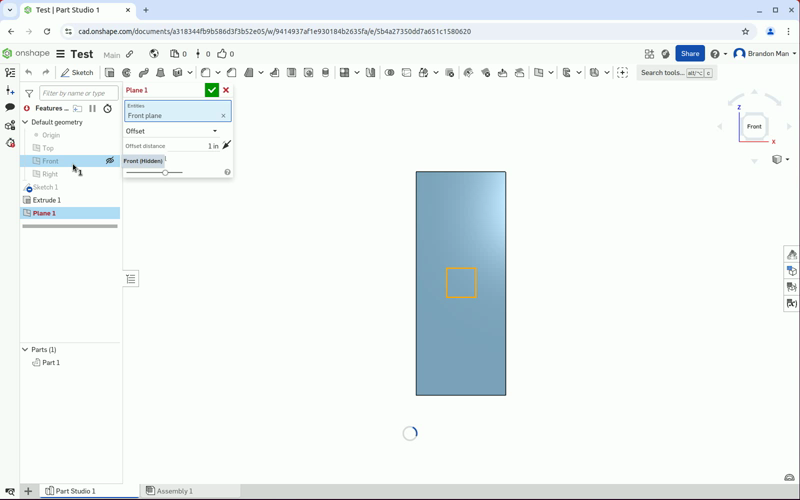
key(tab, 2)
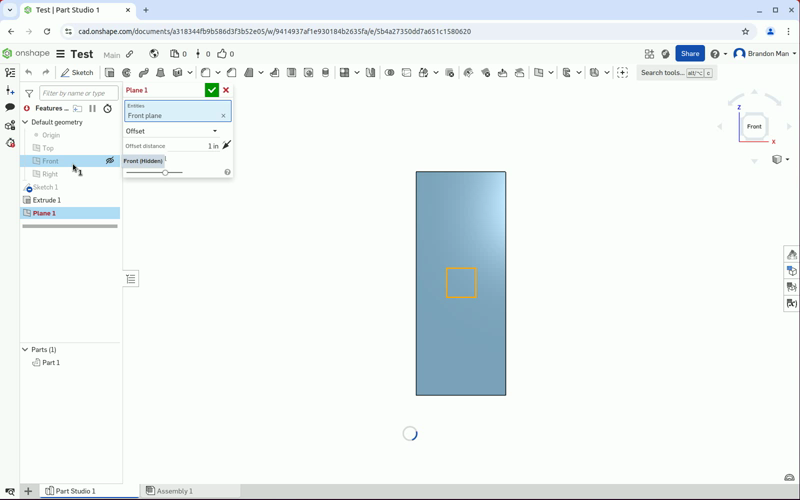
text(2.403)
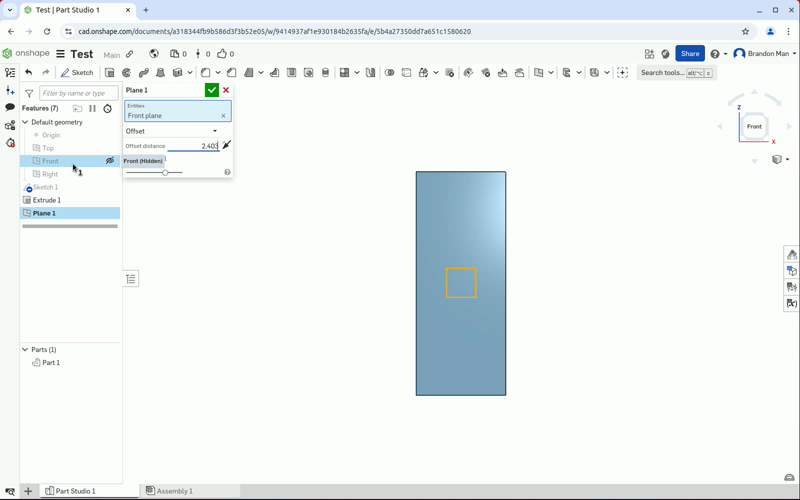
key(enter, 2)
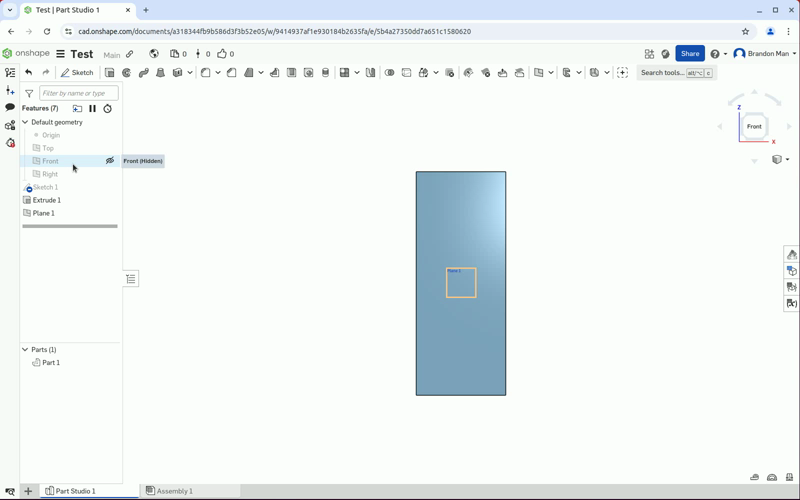
key(shift+s)
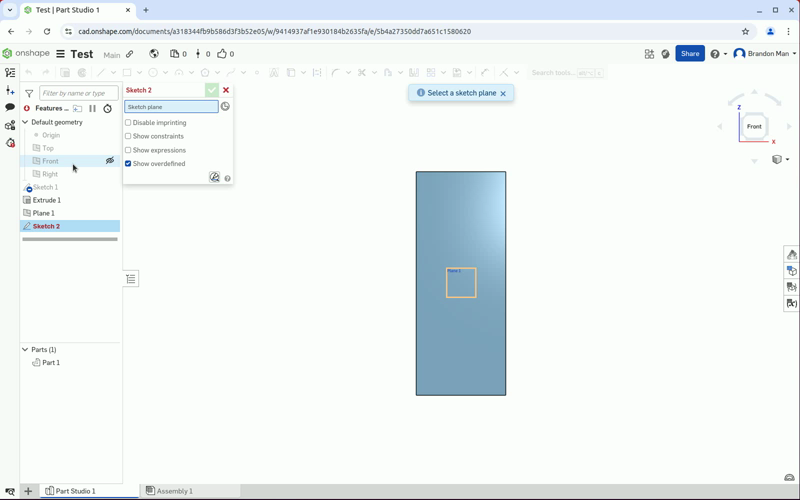
mouse_move(73, 215)
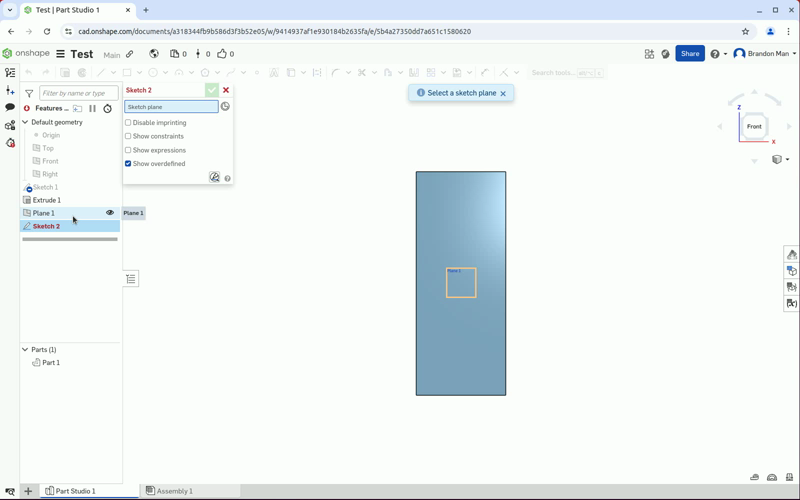
click(73, 215)
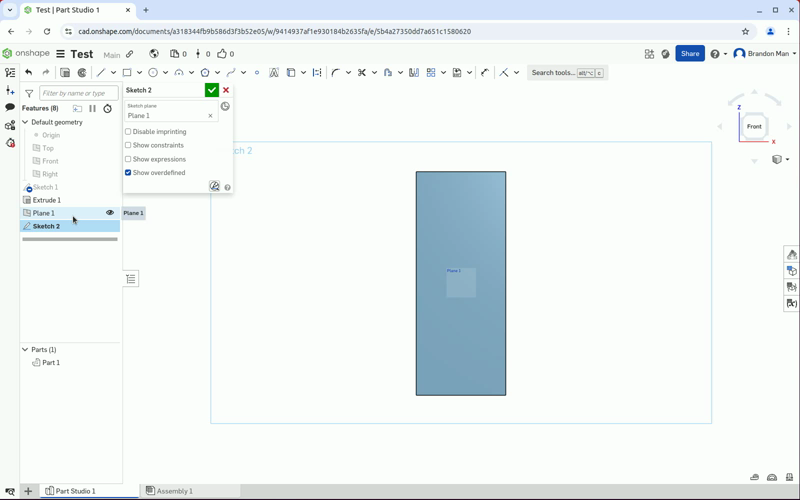
mouse_move(73, 352)
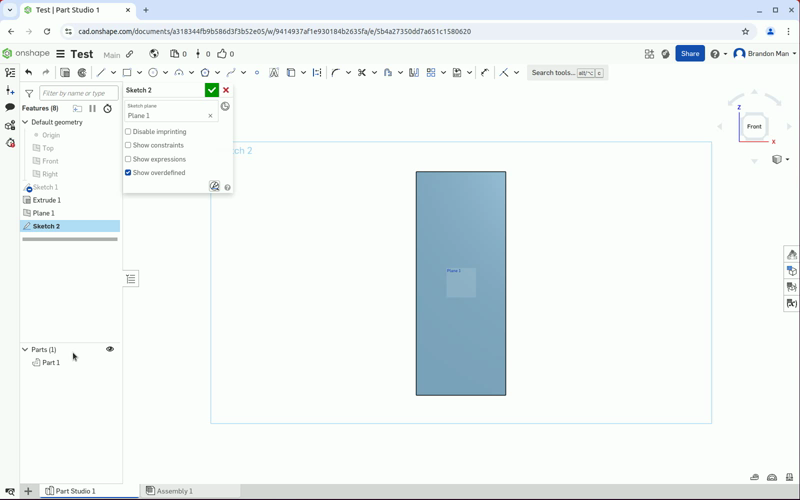
key(y)
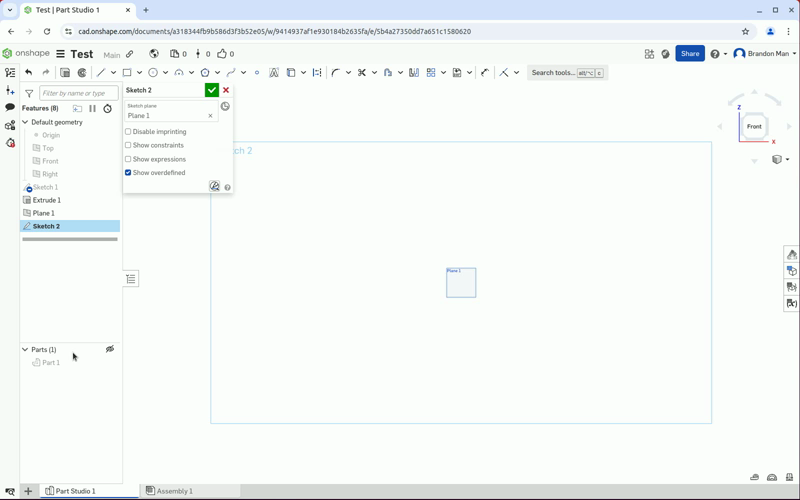
key(l)
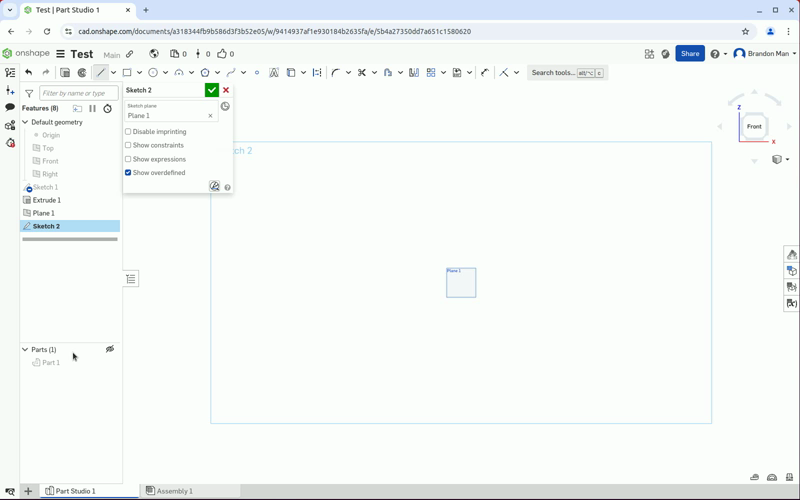
key_down(shift)
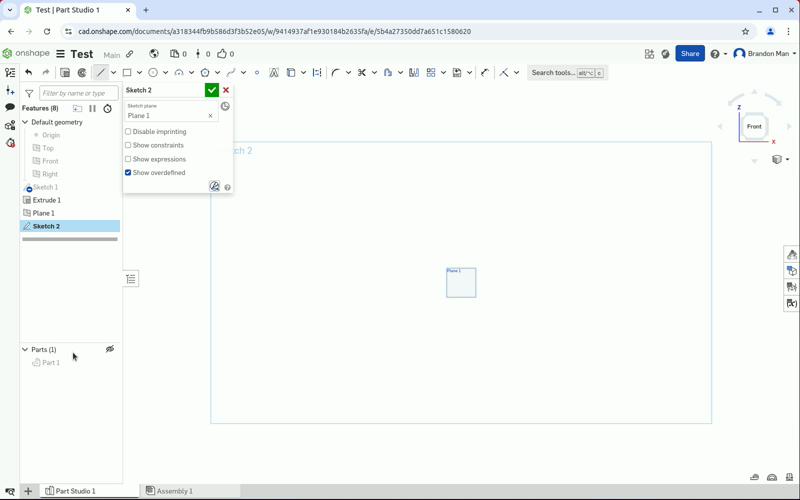
mouse_move(420, 294)
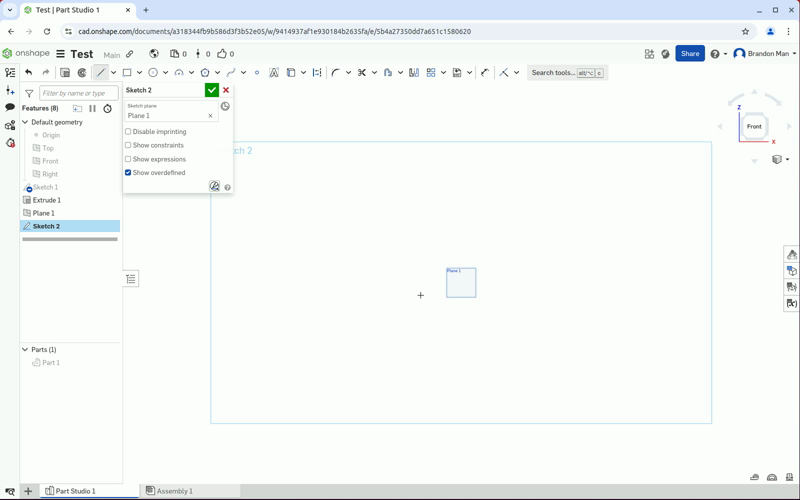
click(420, 294)
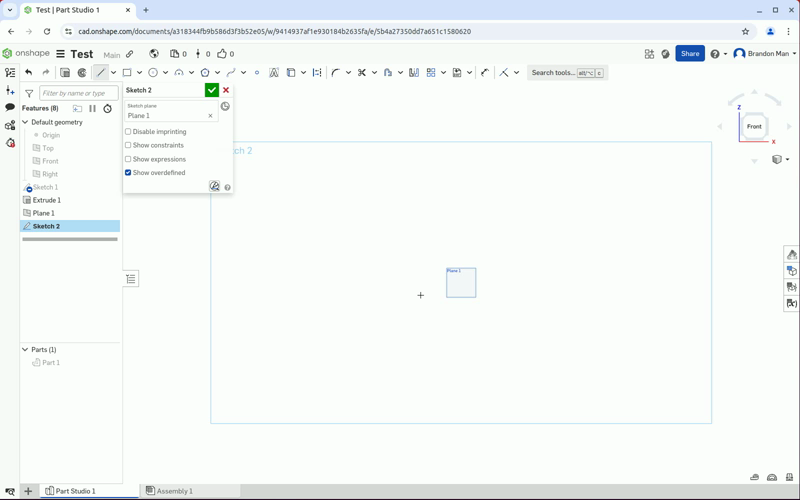
key_up(shift)
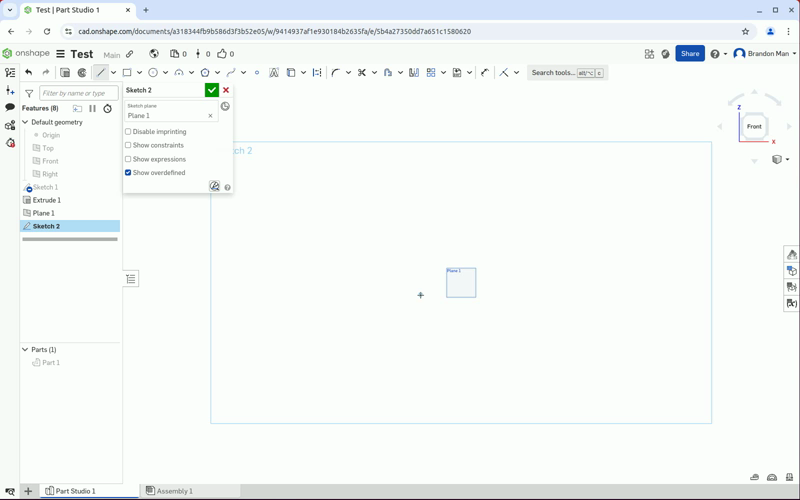
key_down(shift)
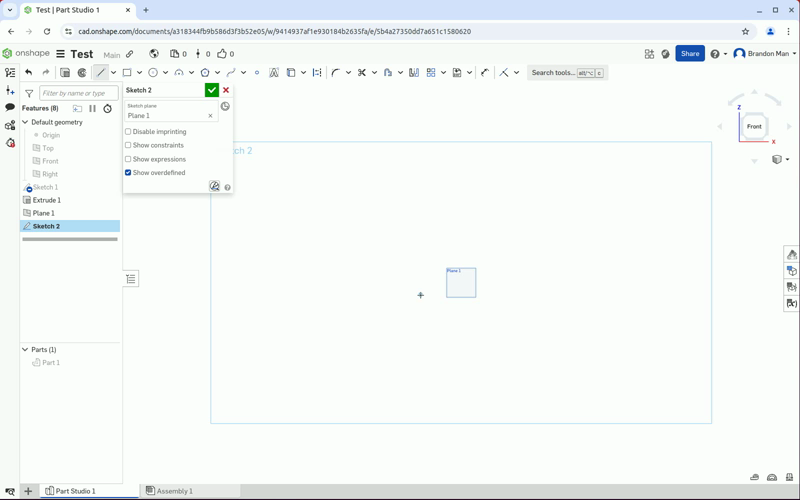
mouse_move(499, 294)
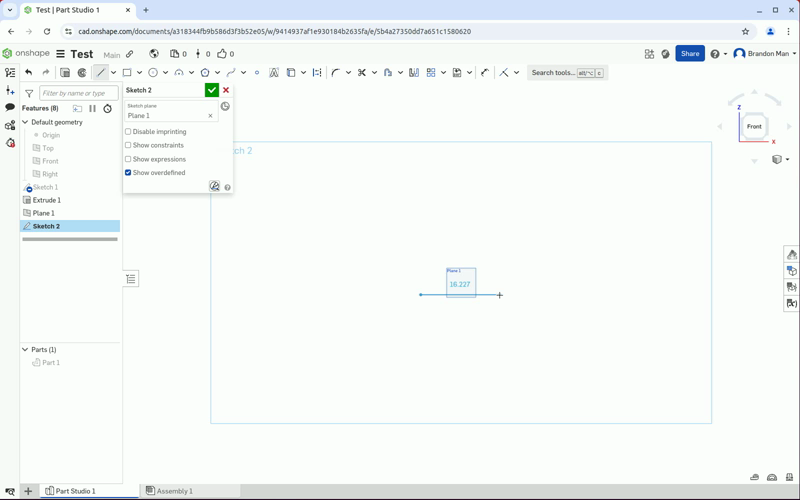
click(499, 294)
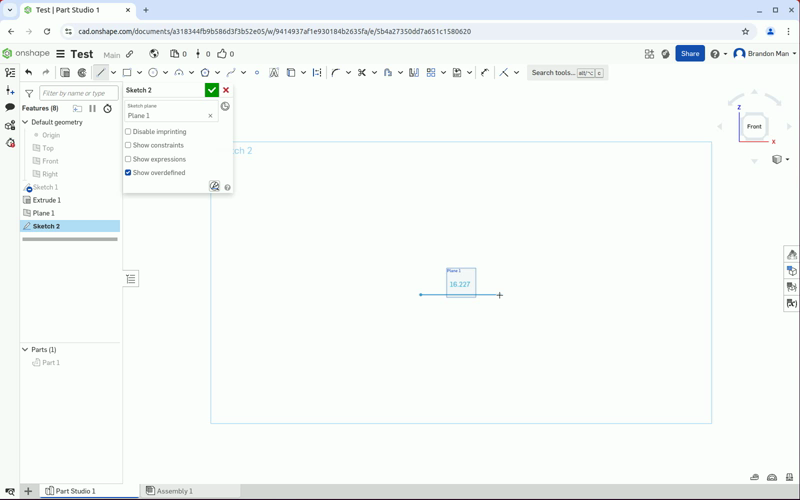
key_up(shift)
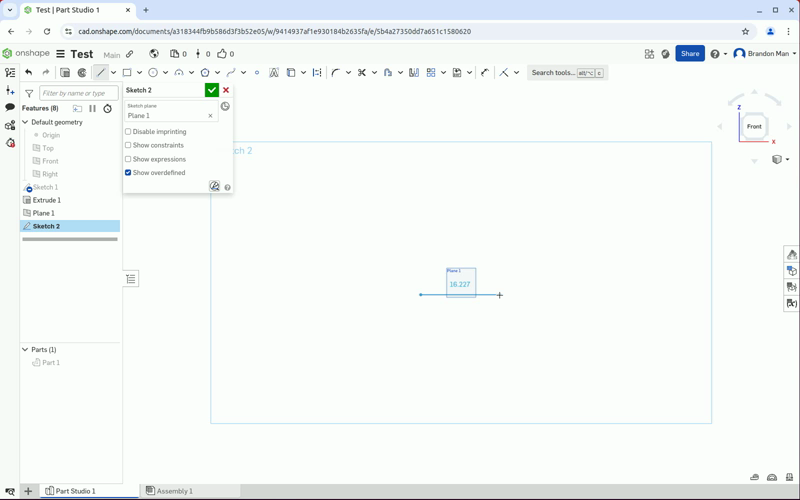
key_down(shift)
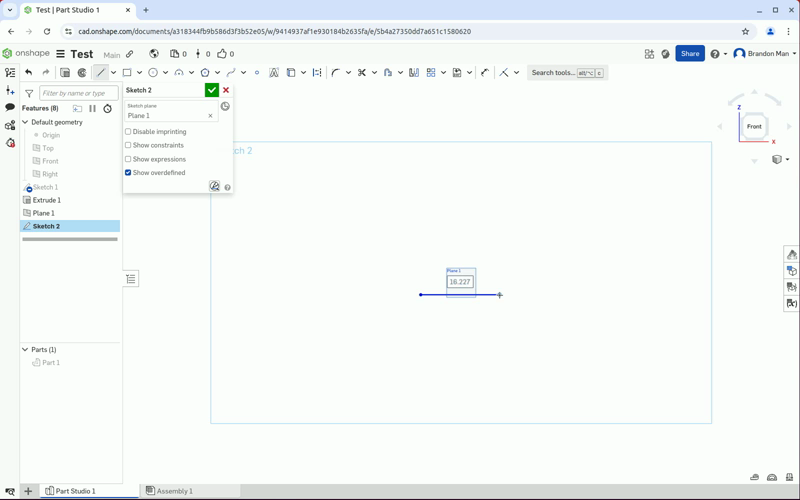
mouse_move(529, 294)
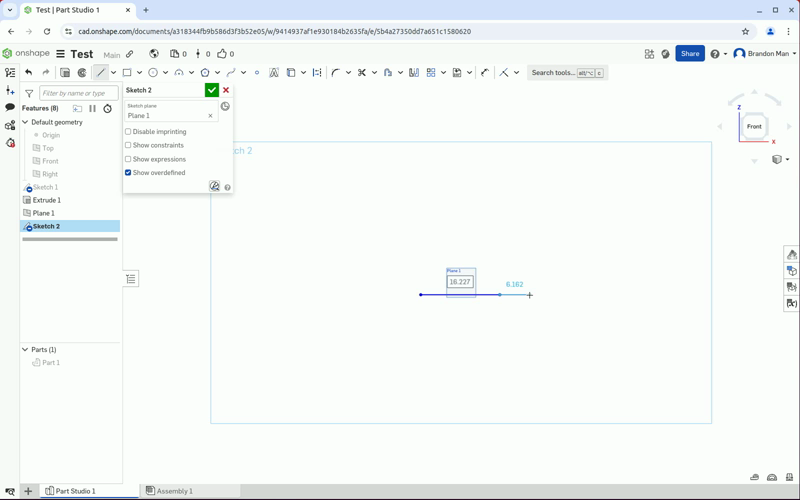
mouse_move(499, 272)
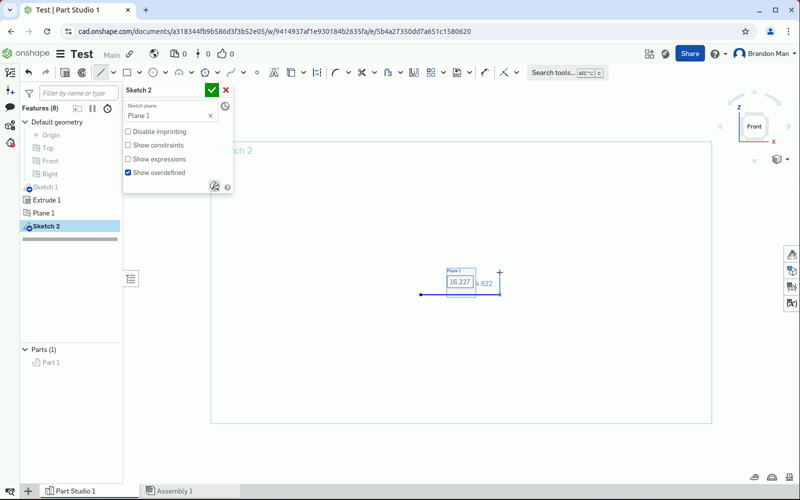
click(499, 272)
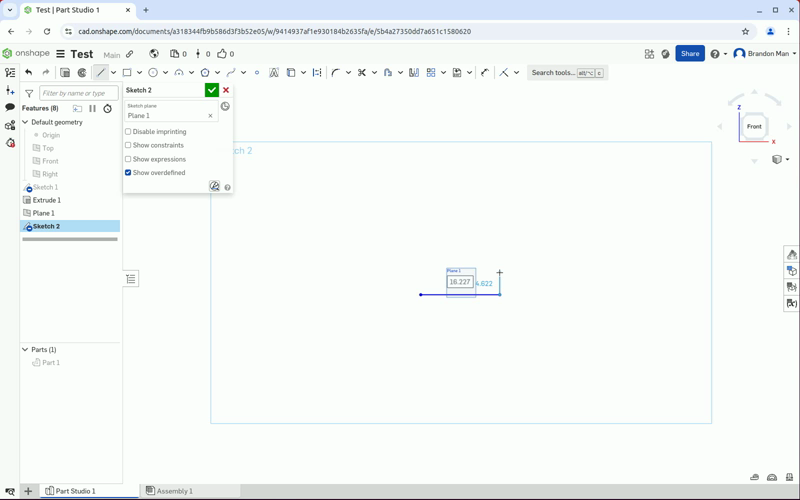
key_up(shift)
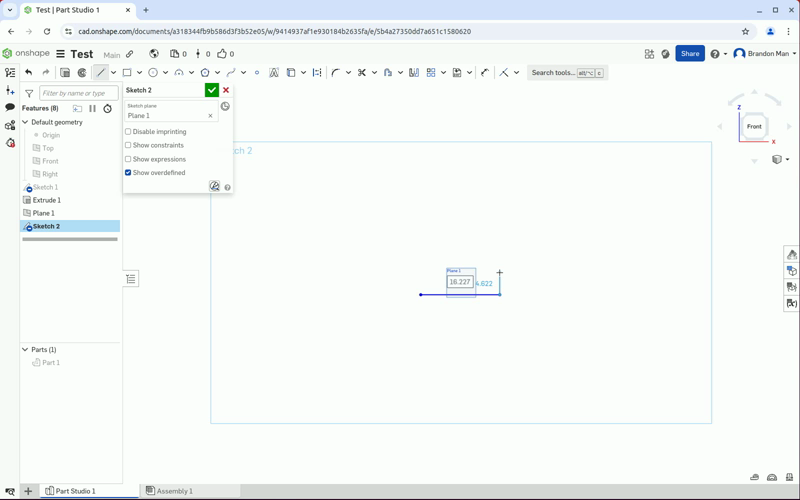
key_down(shift)
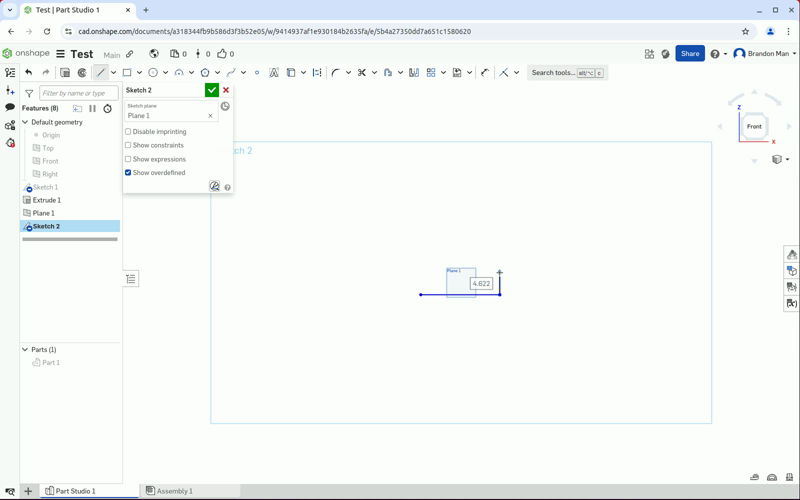
mouse_move(420, 272)
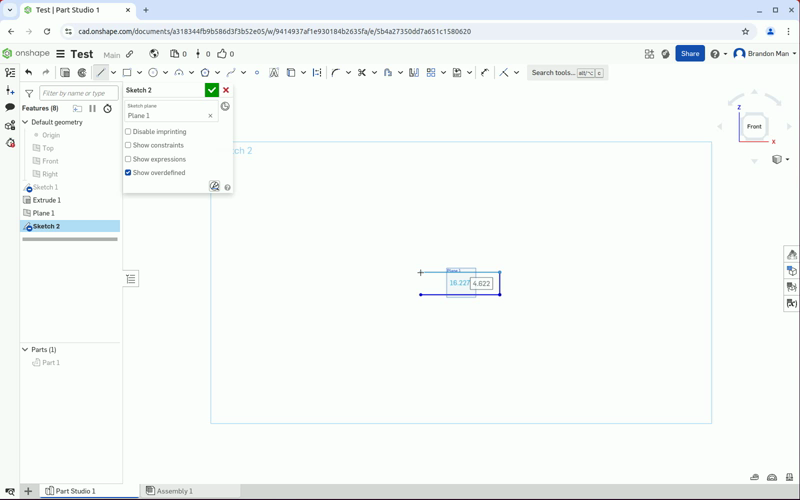
click(420, 272)
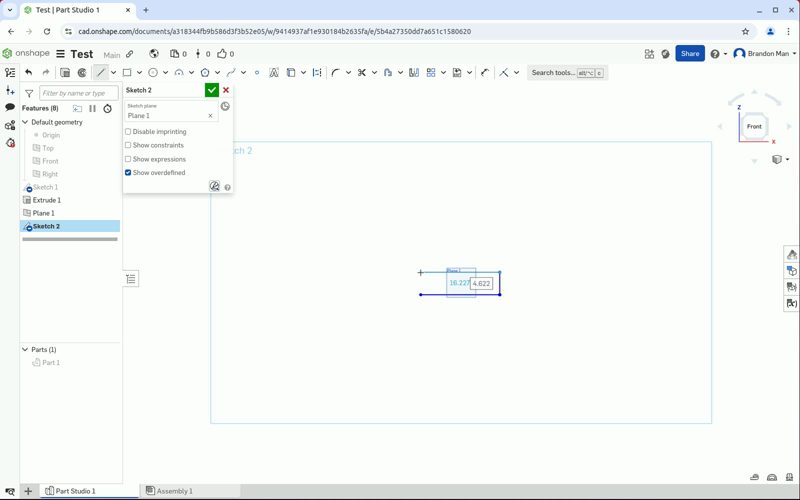
key_up(shift)
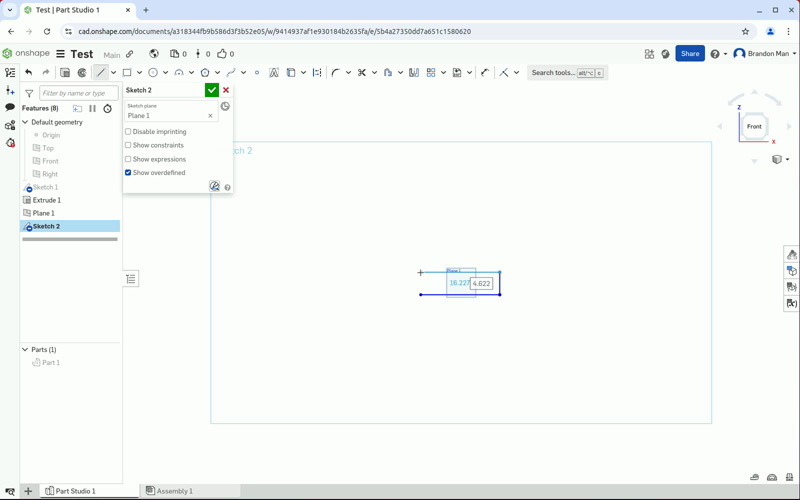
mouse_move(450, 272)
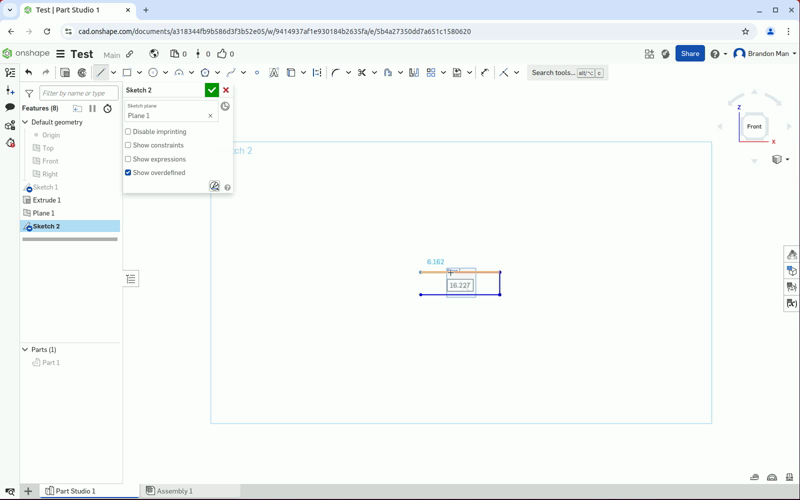
key_down(shift)
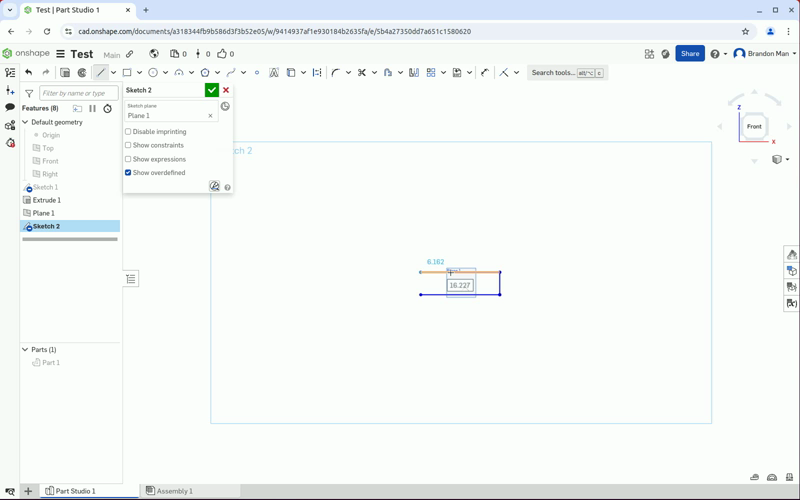
mouse_move(420, 294)
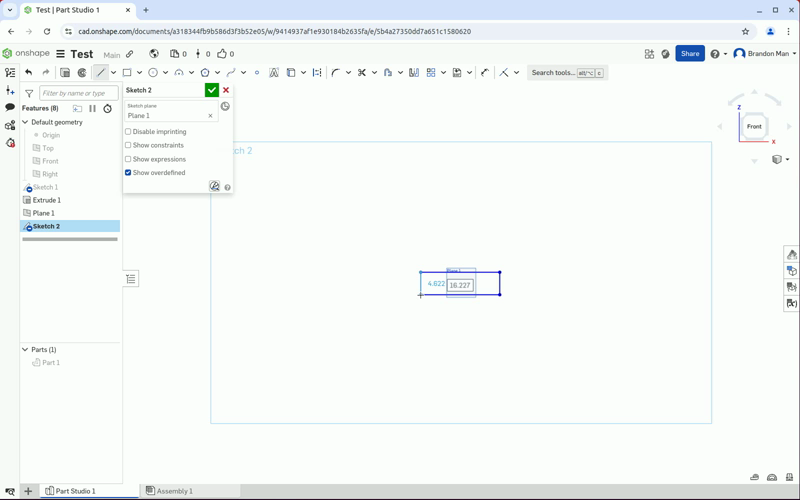
key_up(shift)
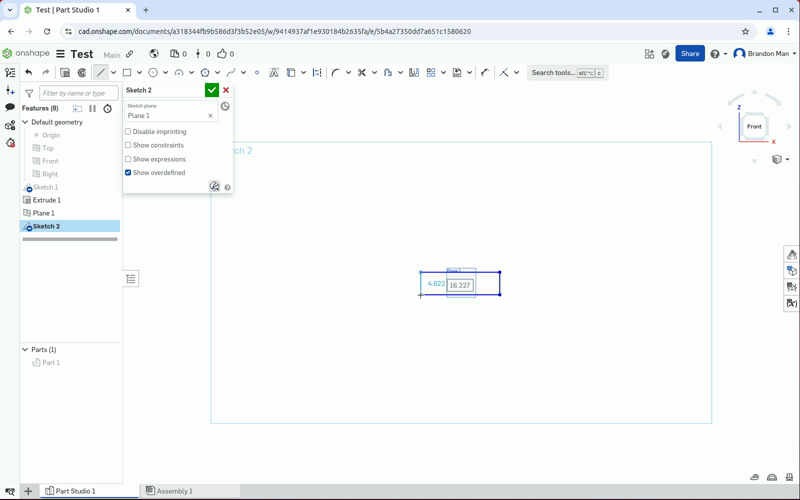
click(420, 294)
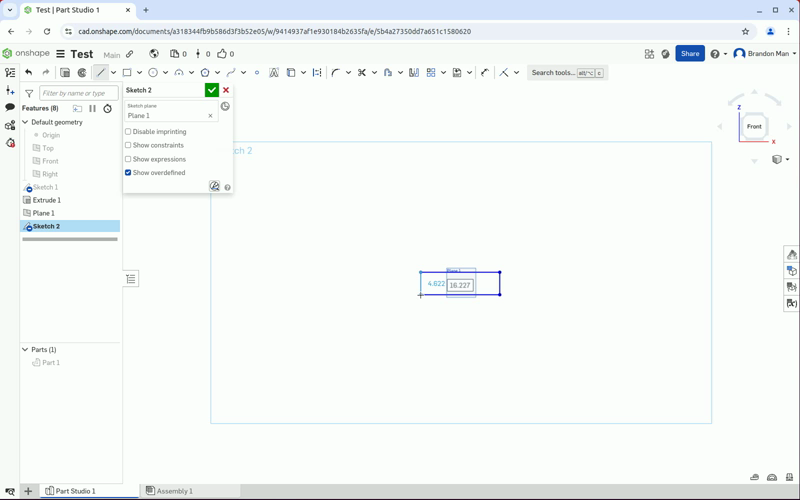
key(esc)
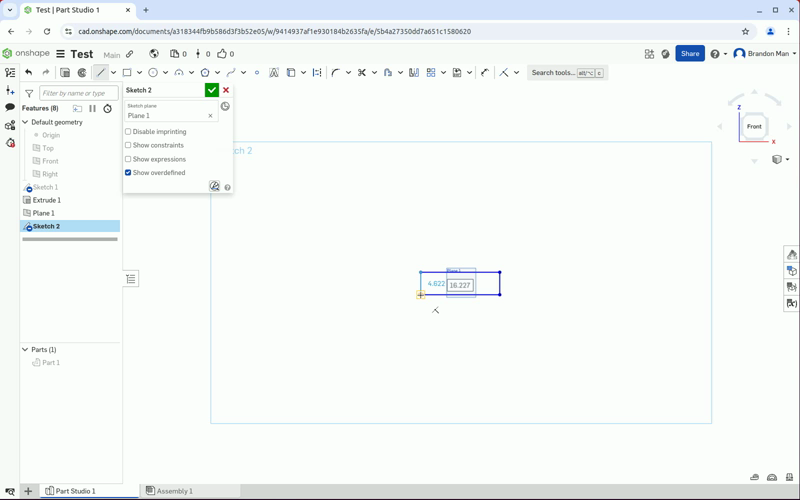
mouse_move(447, 276)
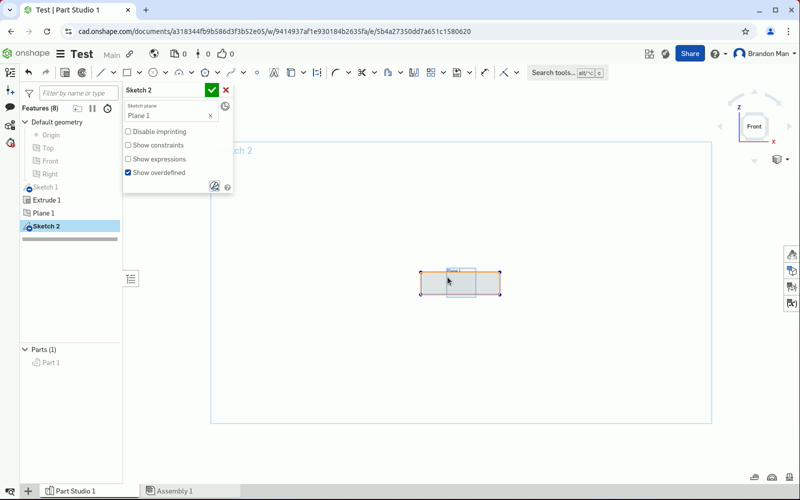
scroll(6)
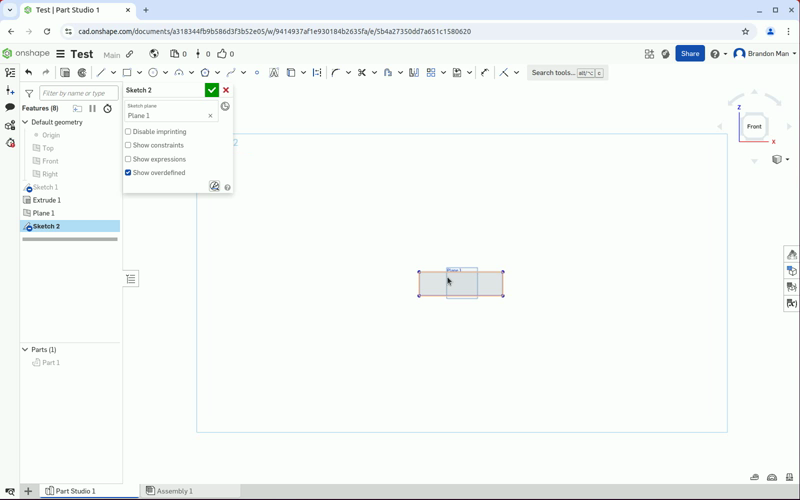
scroll(6)
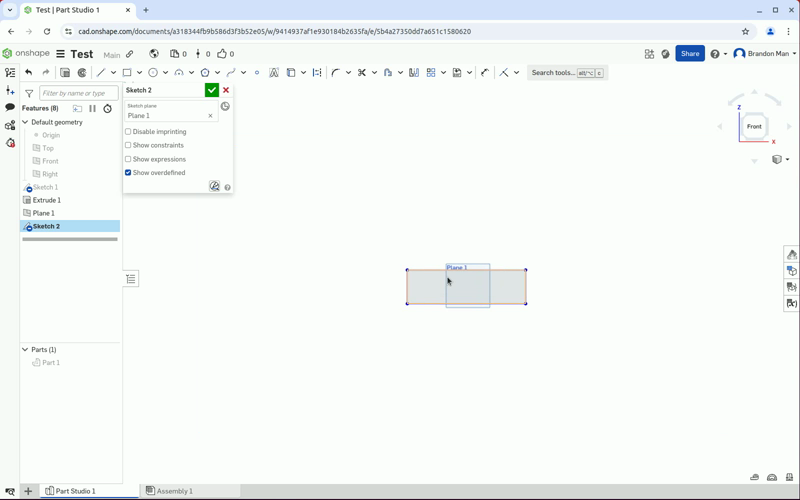
scroll(6)
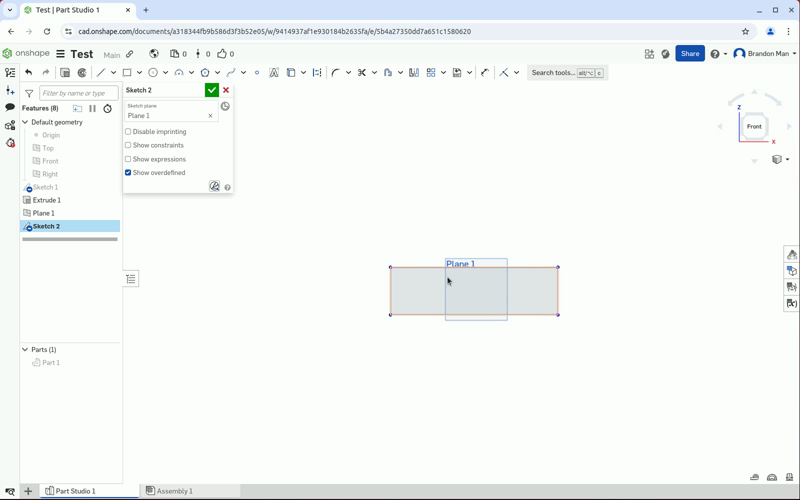
scroll(6)
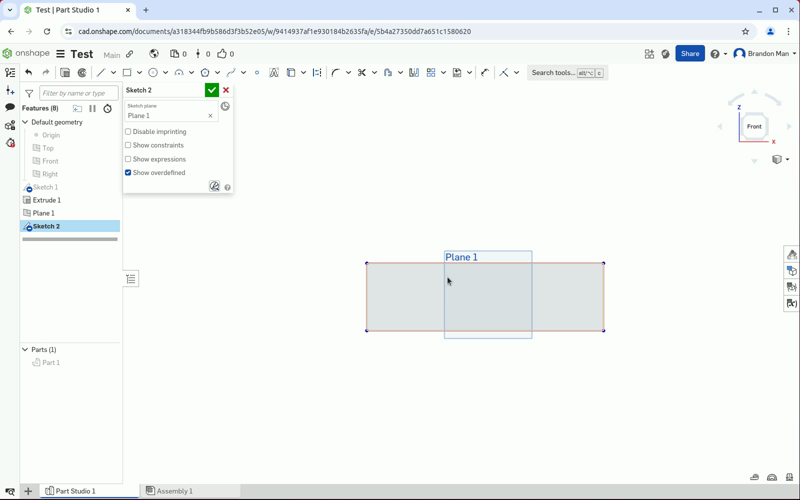
scroll(6)
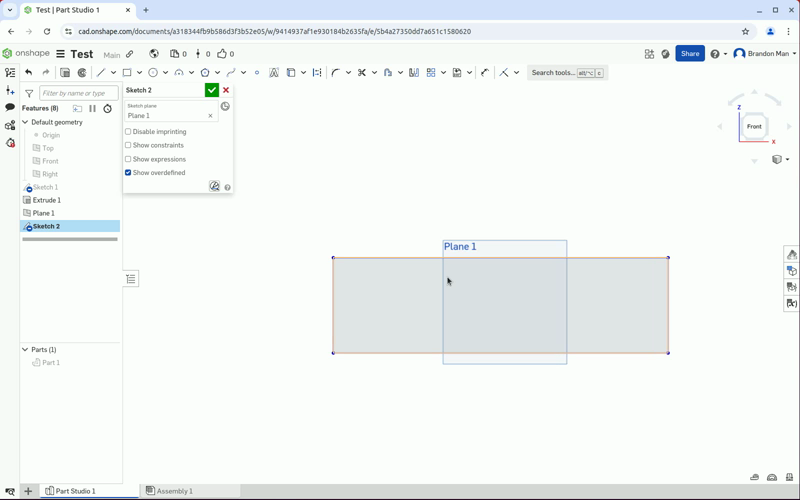
scroll(6)
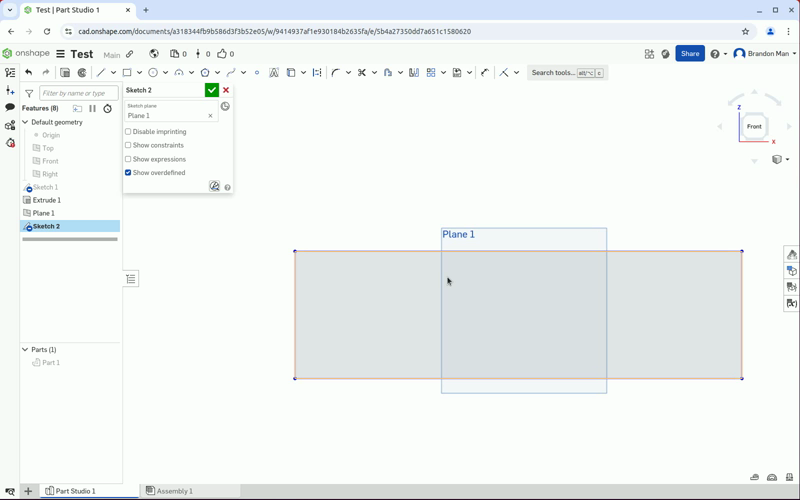
scroll(6)
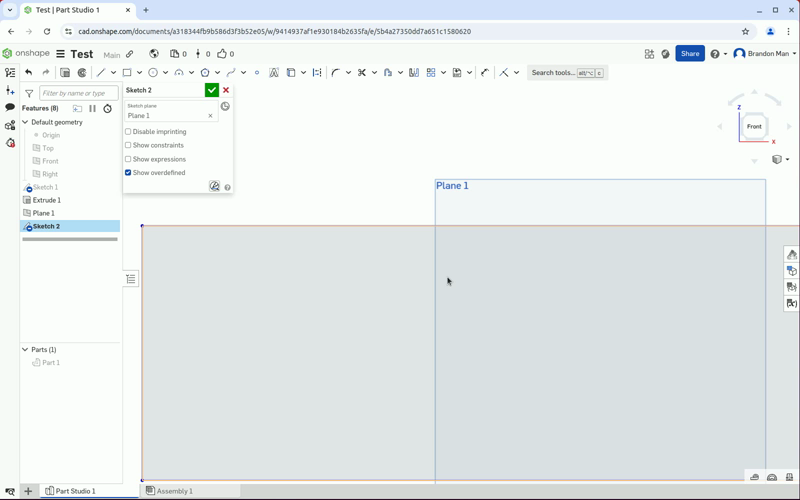
click(447, 276)
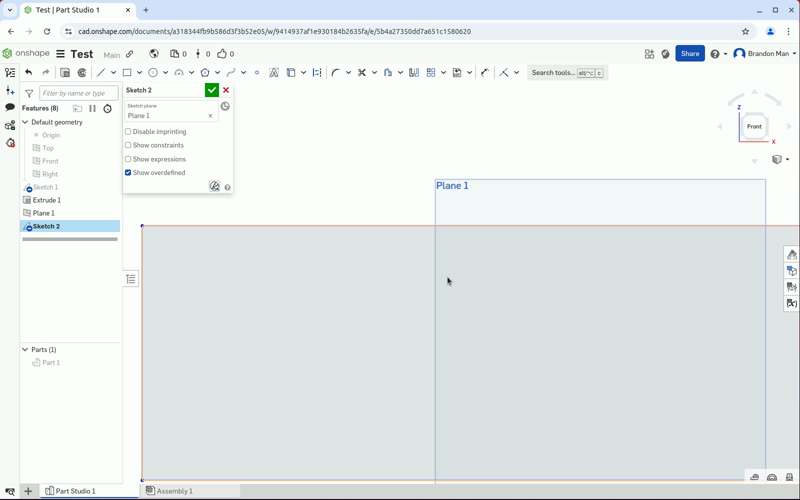
scroll(-6)
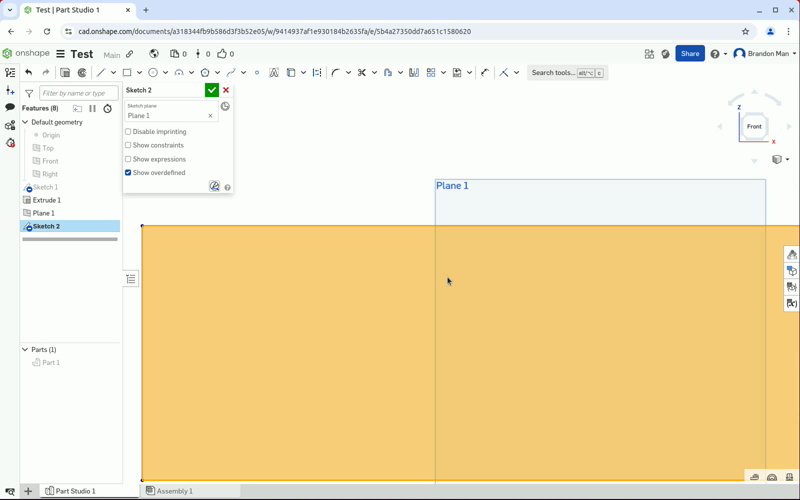
scroll(-6)
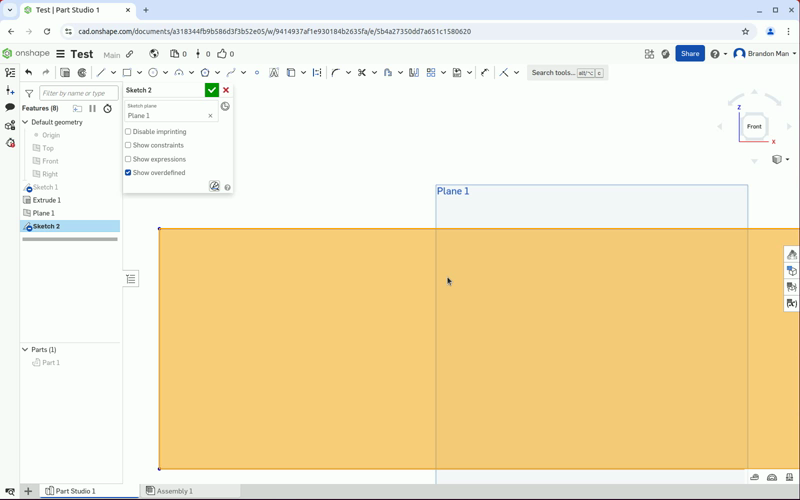
scroll(-6)
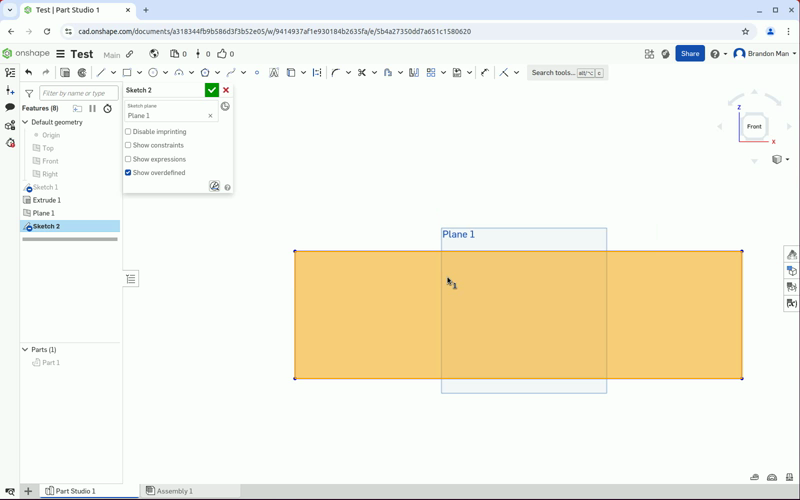
scroll(-6)
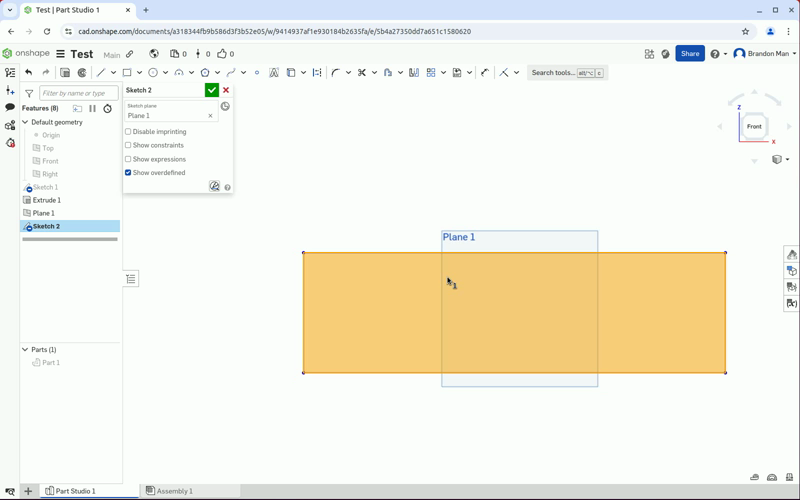
scroll(-6)
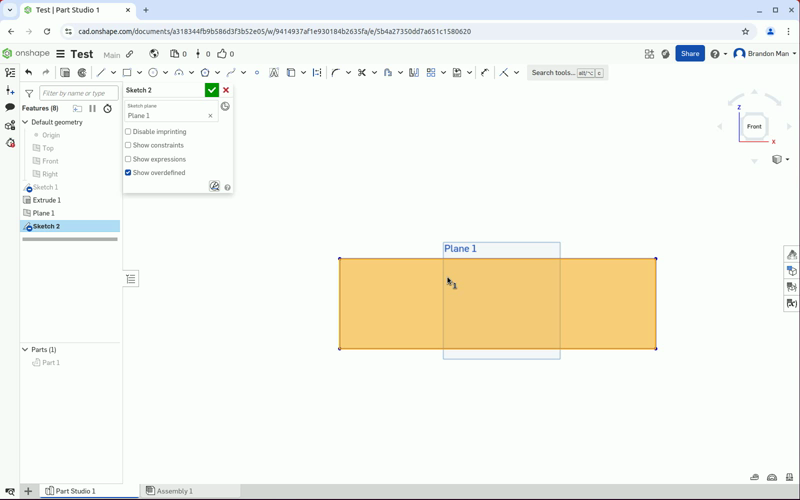
scroll(-6)
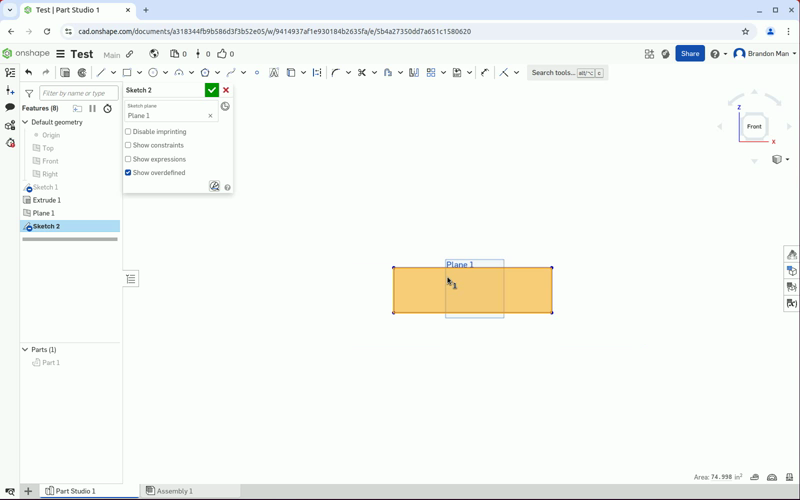
scroll(-6)
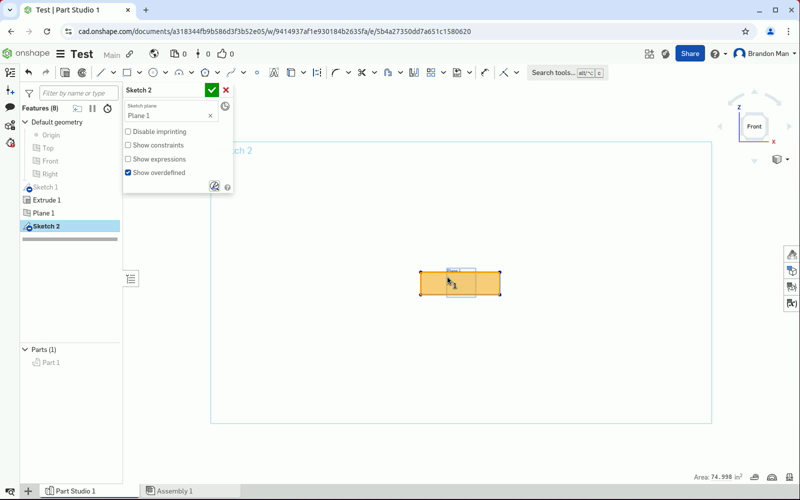
mouse_move(73, 352)
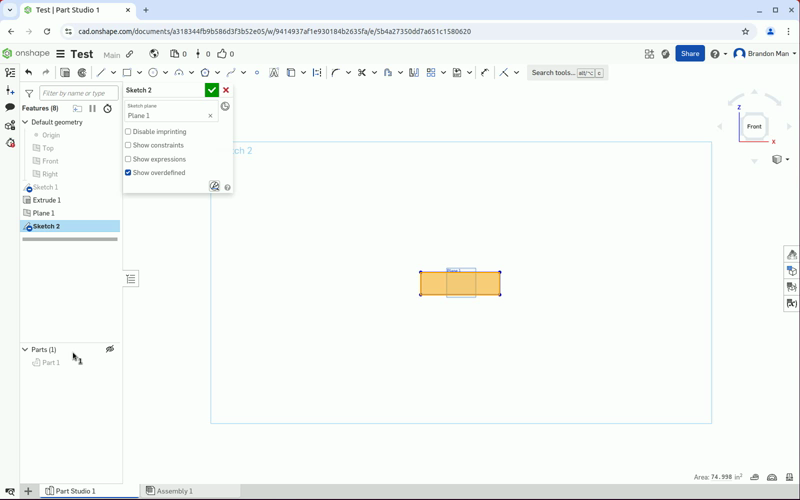
key(shift+y)
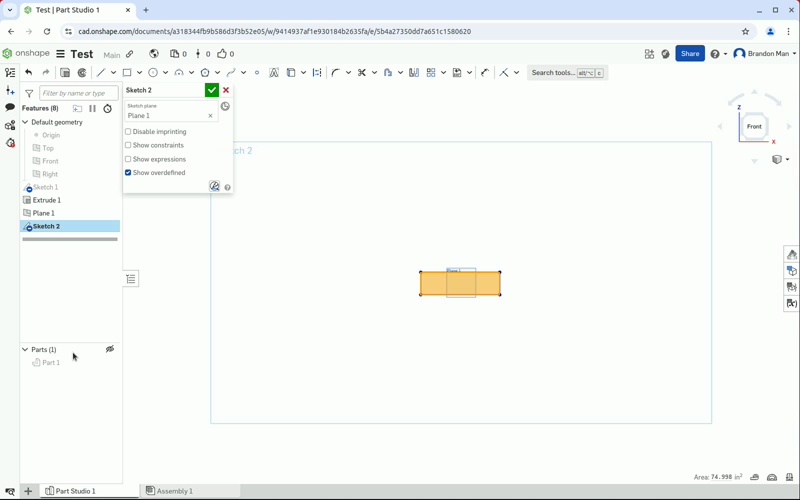
key(shift+e)
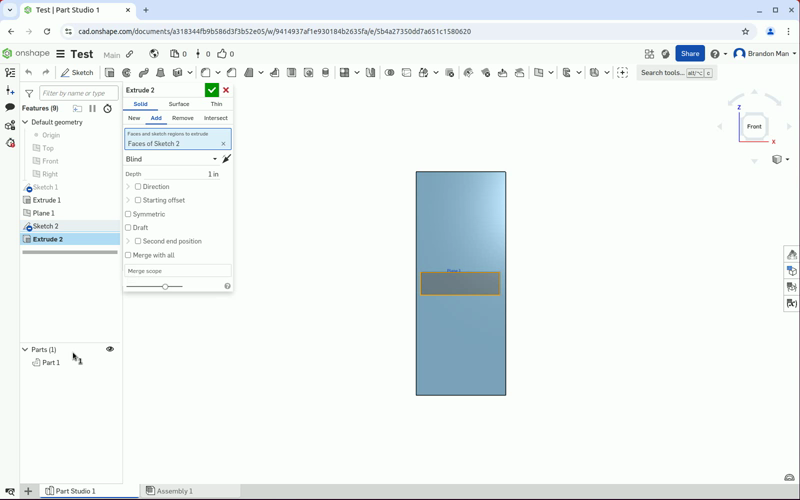
mouse_move(143, 106)
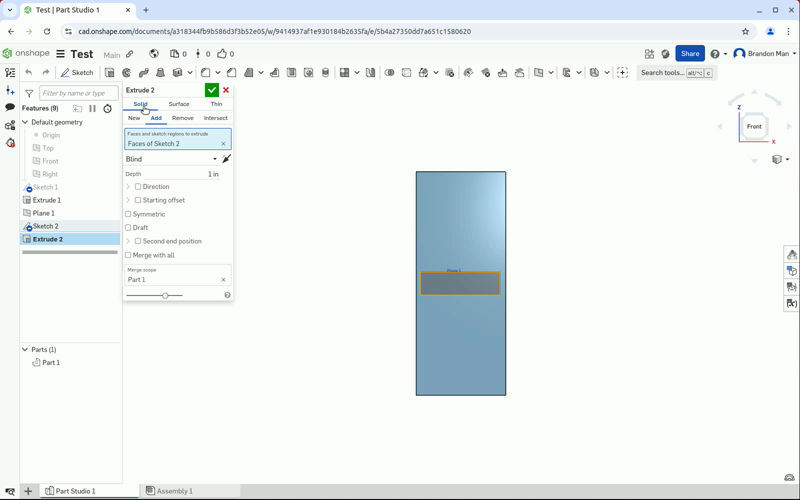
click(143, 106)
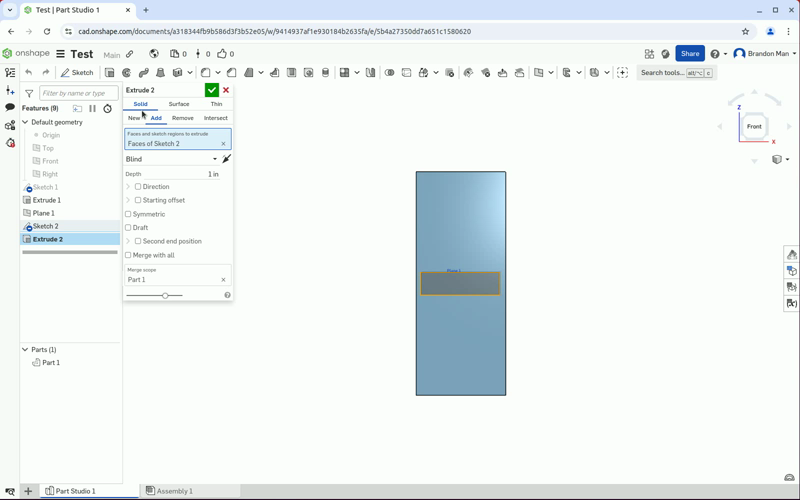
mouse_move(137, 120)
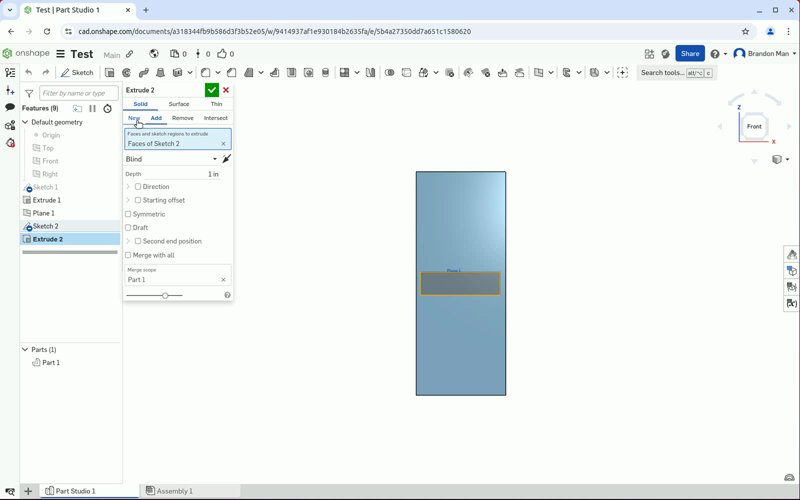
click(137, 120)
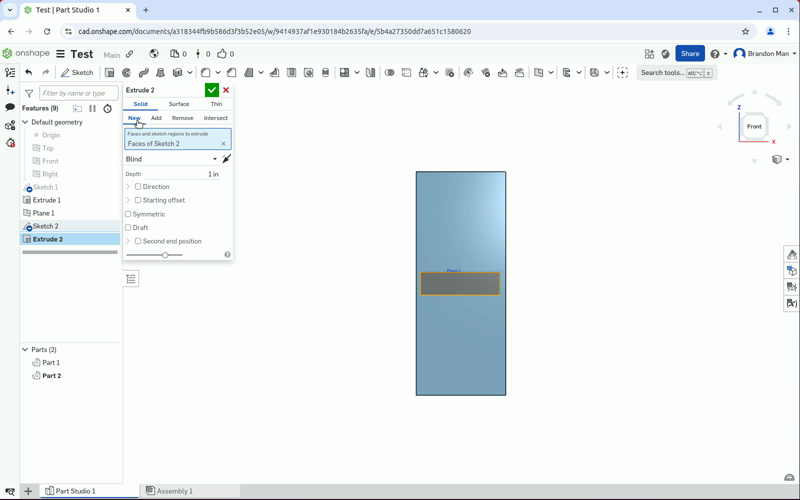
key(tab, 4)
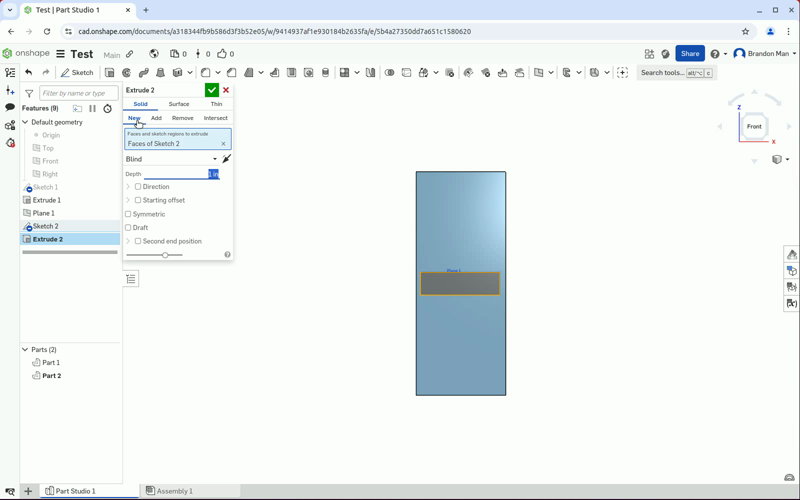
text(18.535)
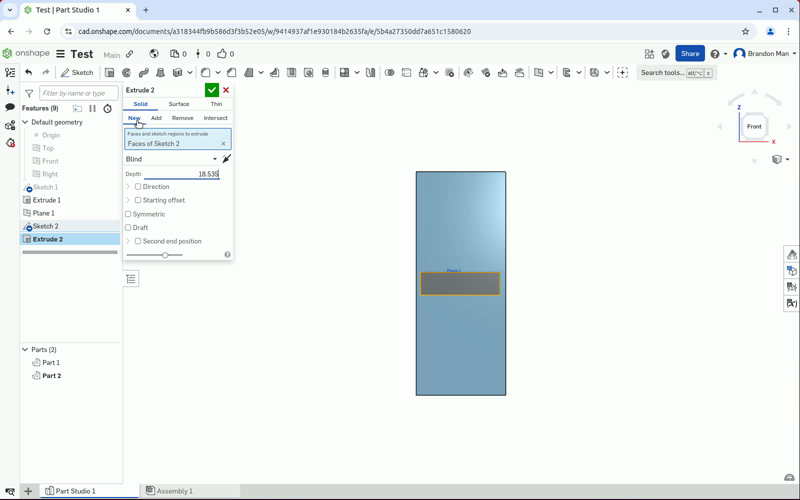
key(enter)
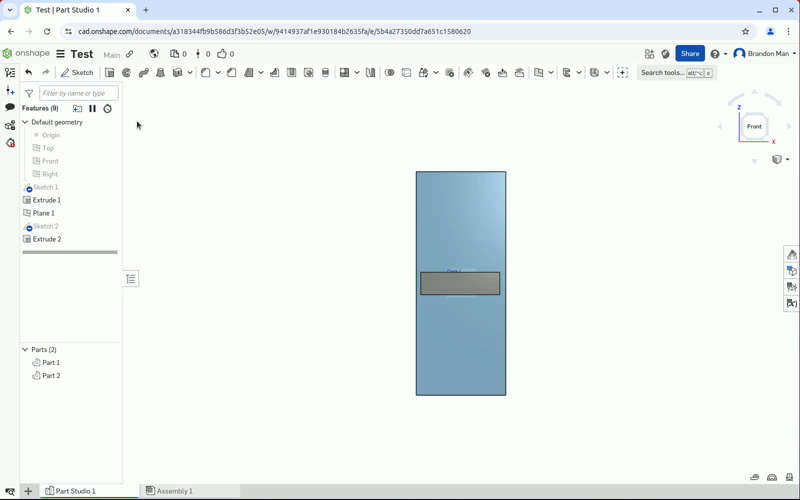
key(shift+h)
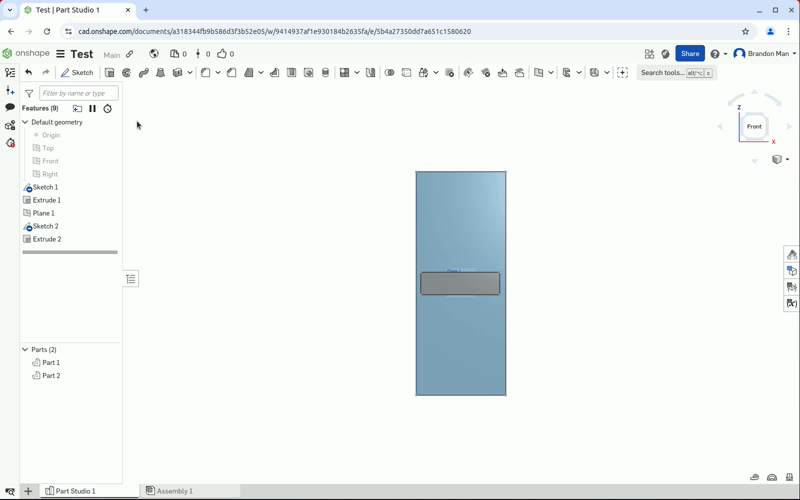
key(shift+h)
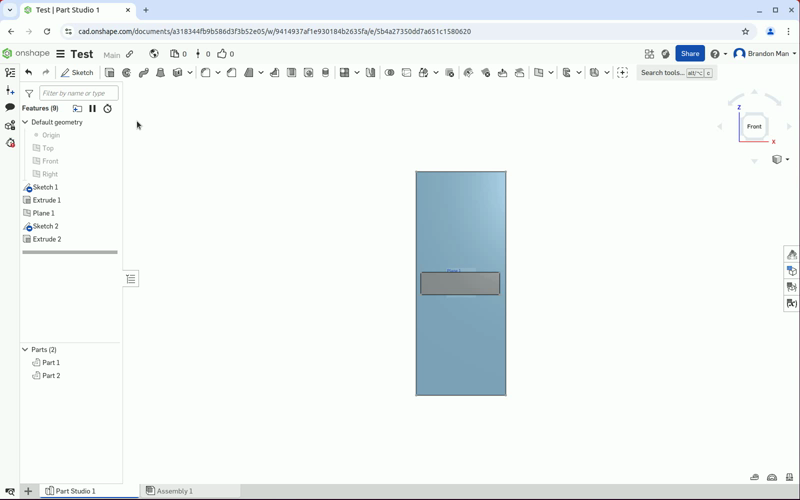
key(shift+7)
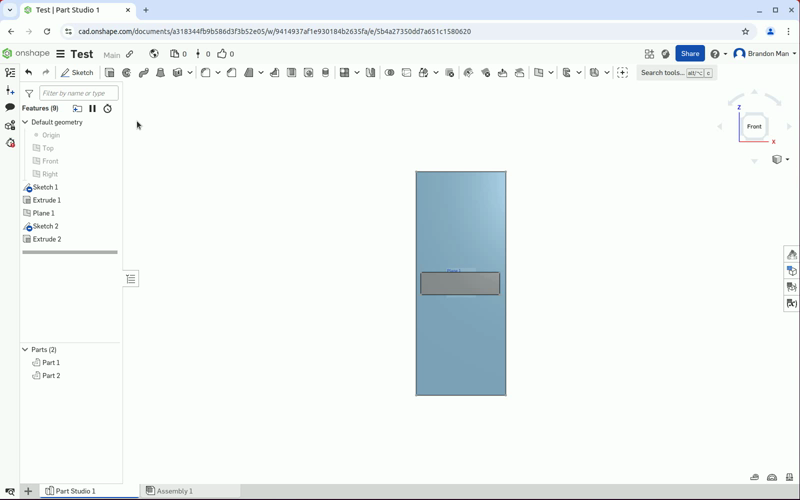
key(left, 2)
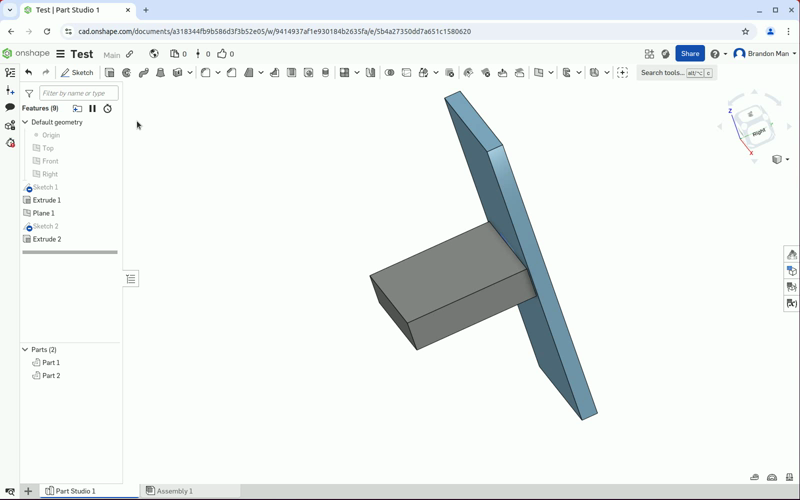
key(down, 2)
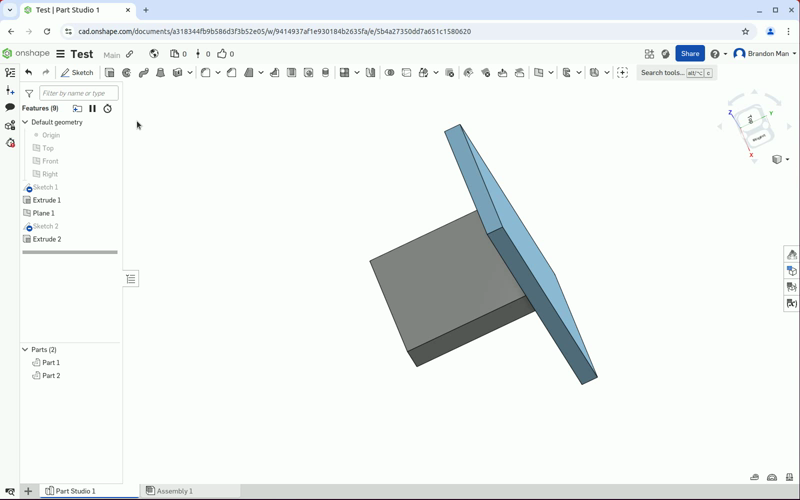
key(up, 2)
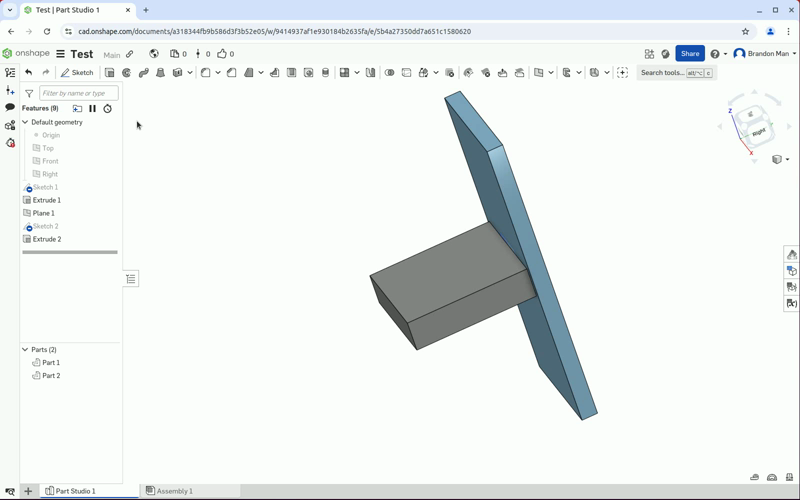
key(right, 2)
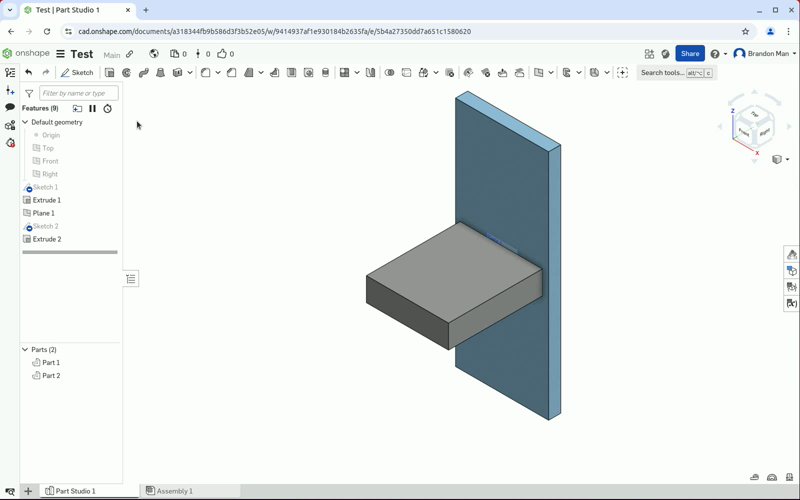
mouse_move(73, 189)
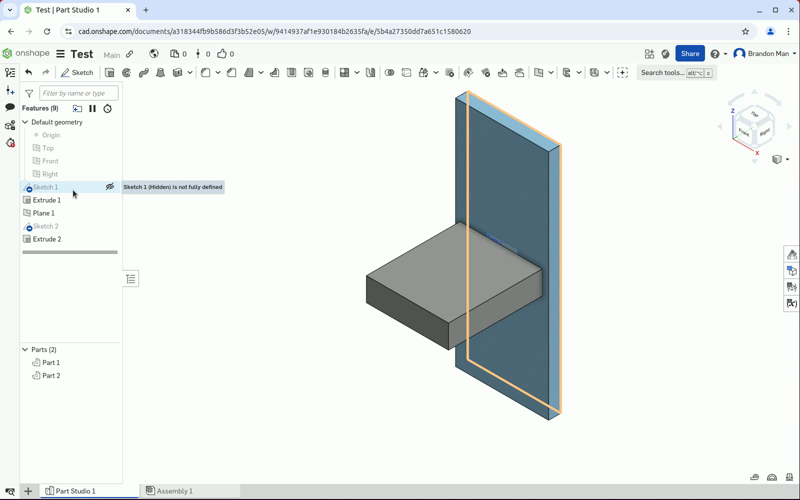
click(73, 189)